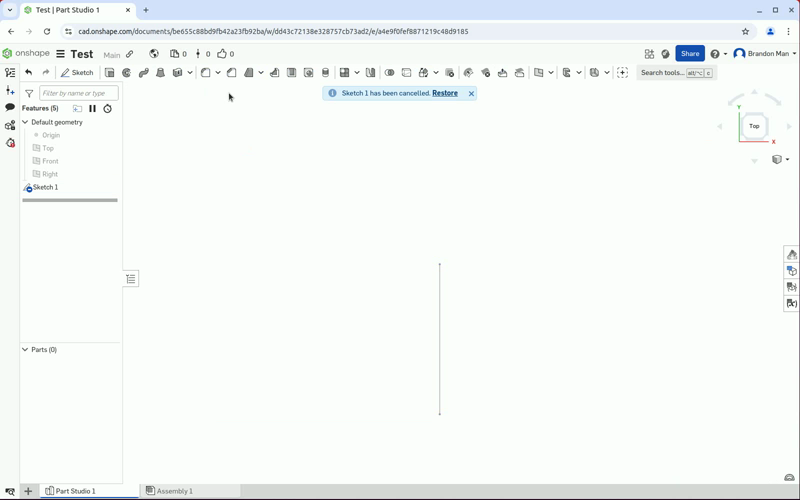
key(shift+h)
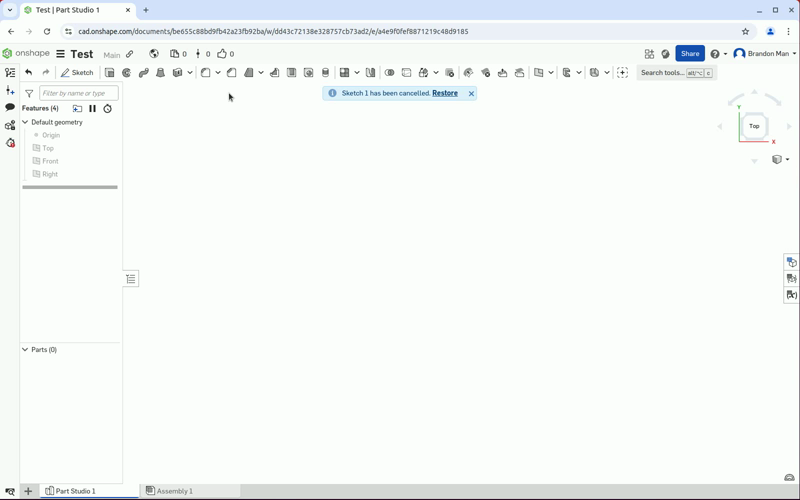
mouse_move(73, 352)
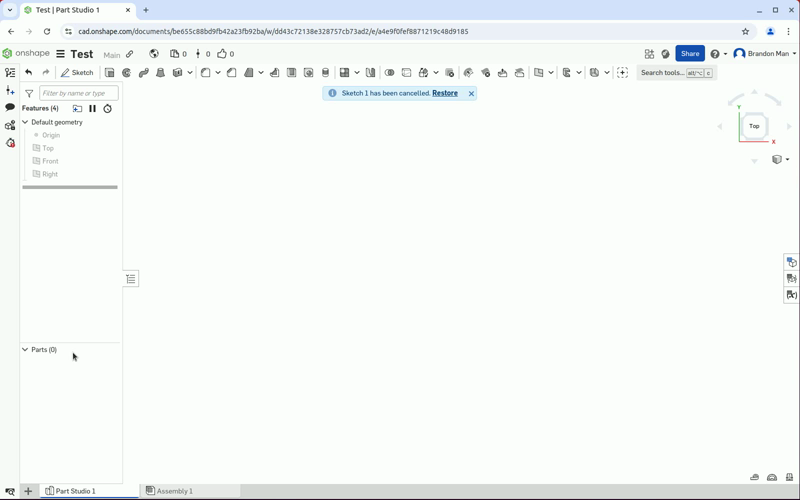
key(y)
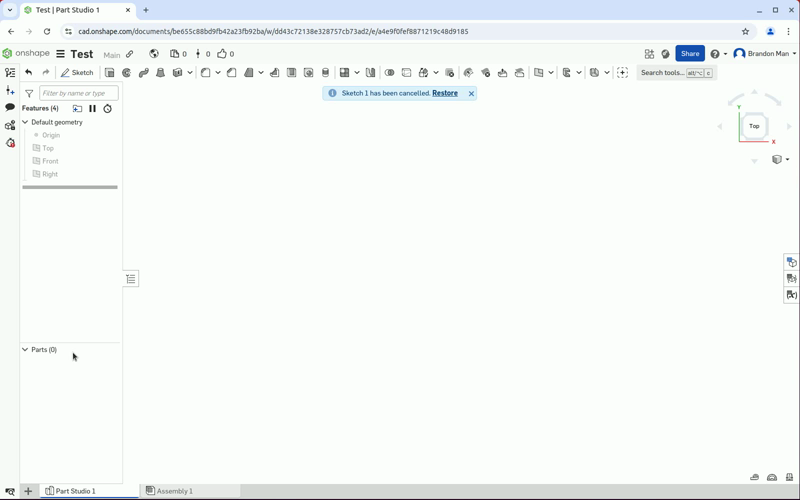
key(shift+p)
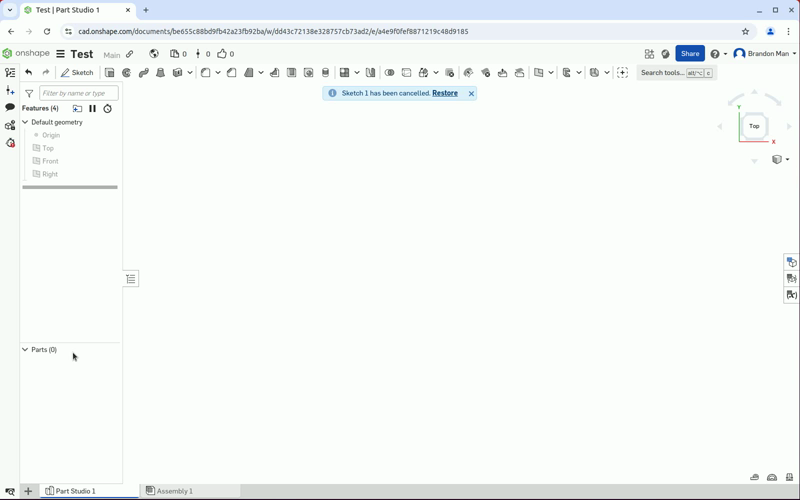
key(space)
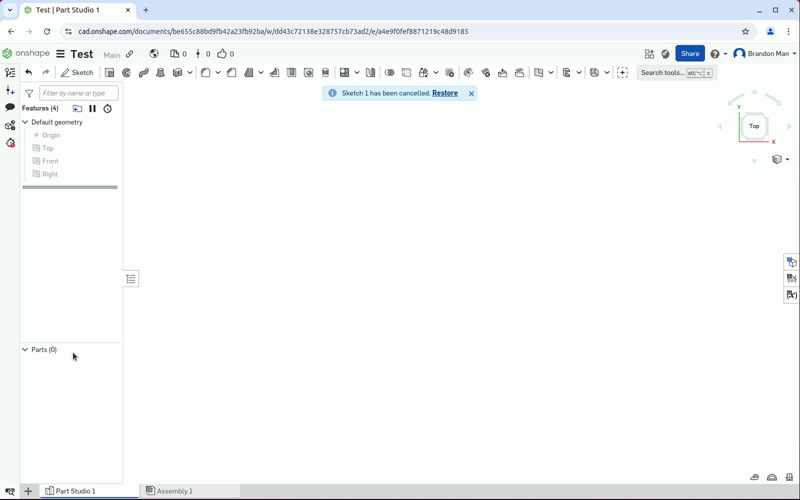
key_down(shift)
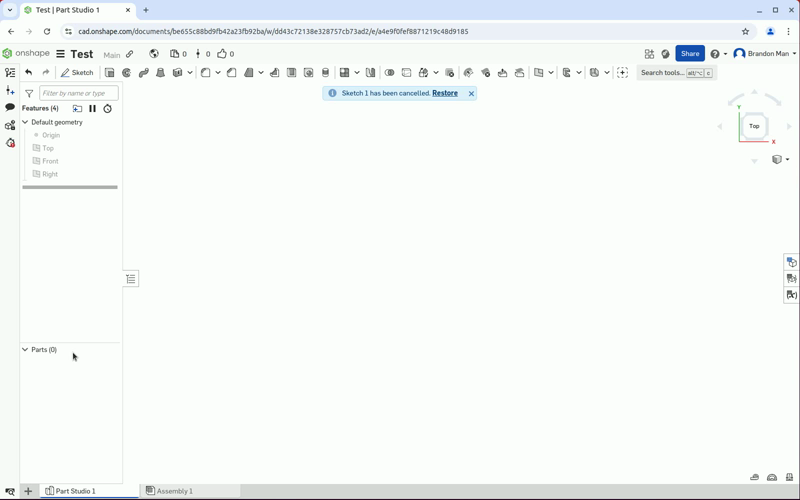
key(up)
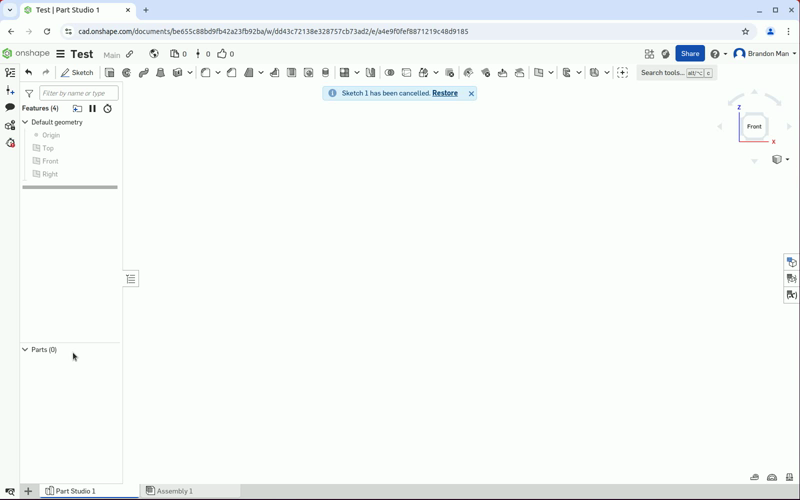
key_up(shift)
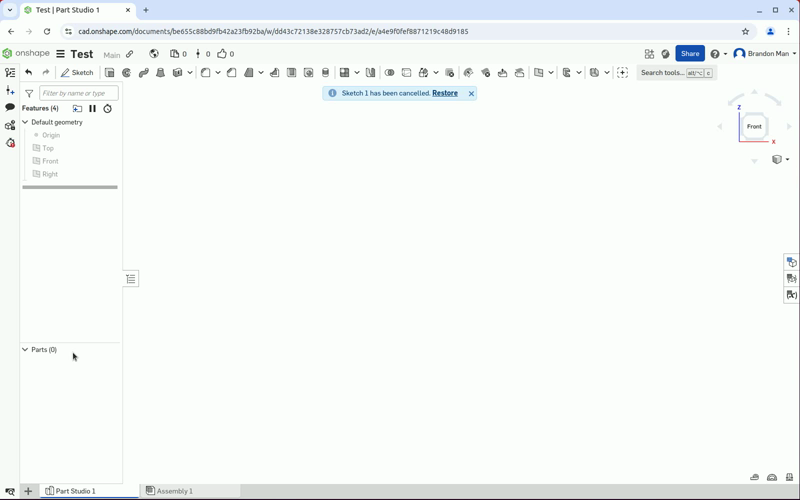
mouse_move(73, 352)
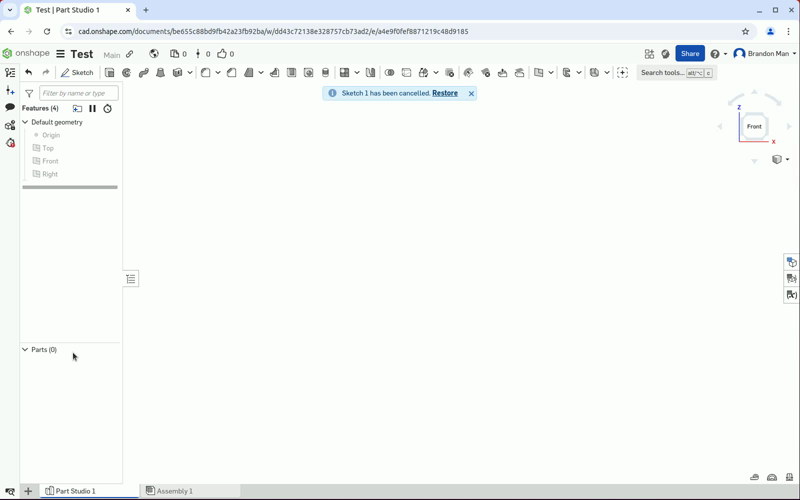
key(shift+y)
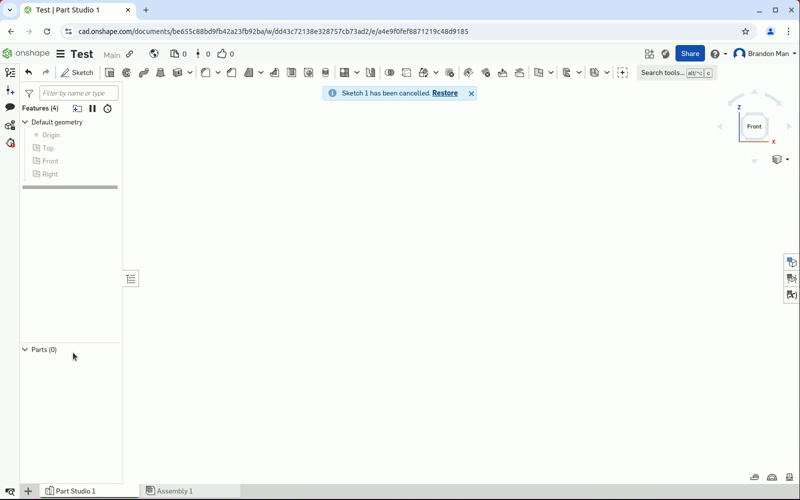
key(shift+s)
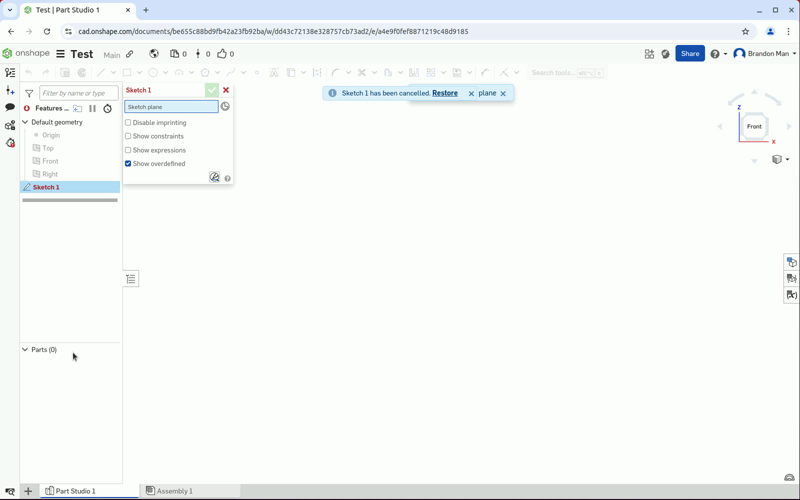
mouse_move(73, 163)
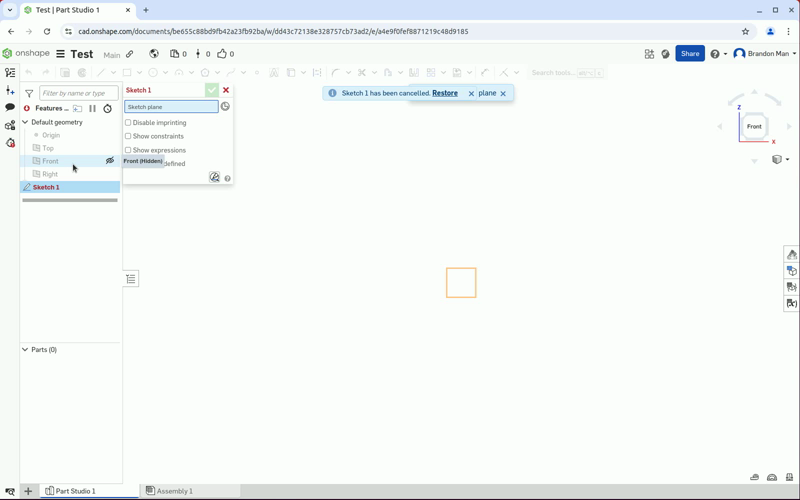
click(73, 163)
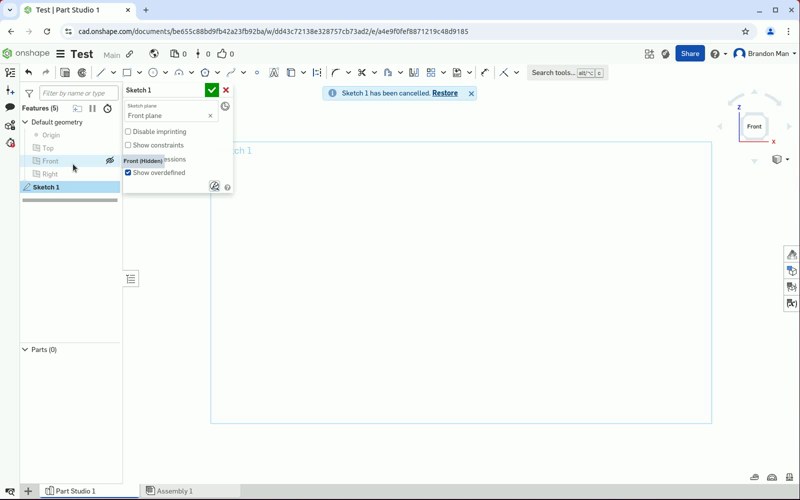
mouse_move(73, 352)
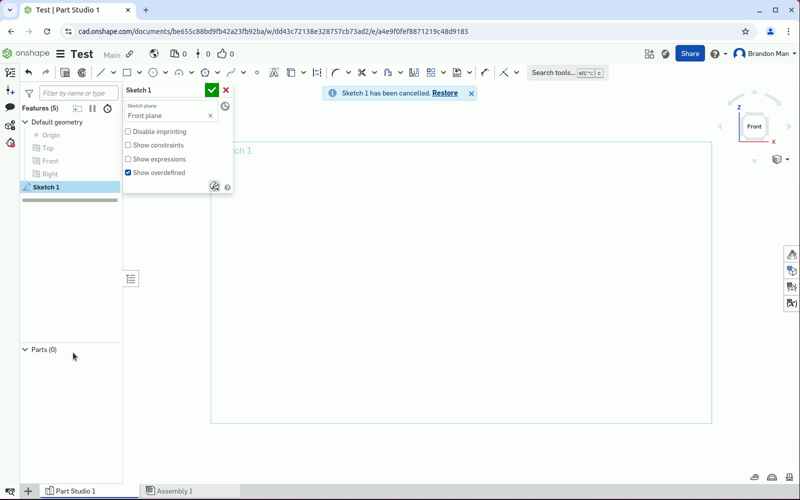
key(y)
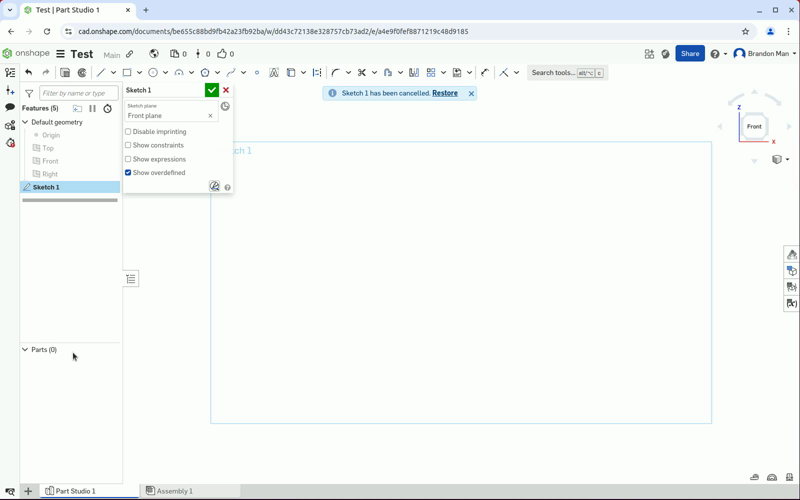
key(l)
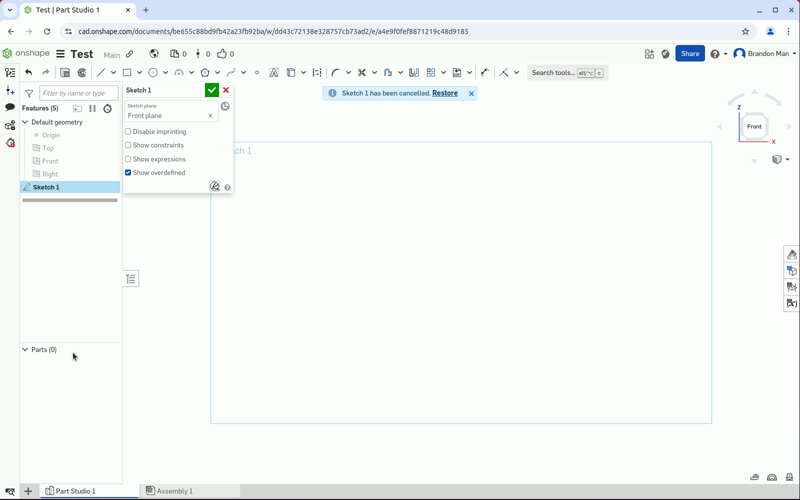
key_down(shift)
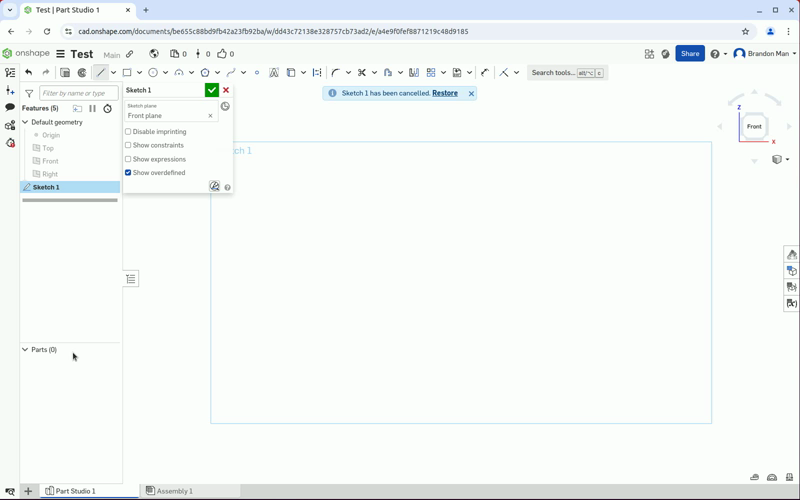
mouse_move(348, 275)
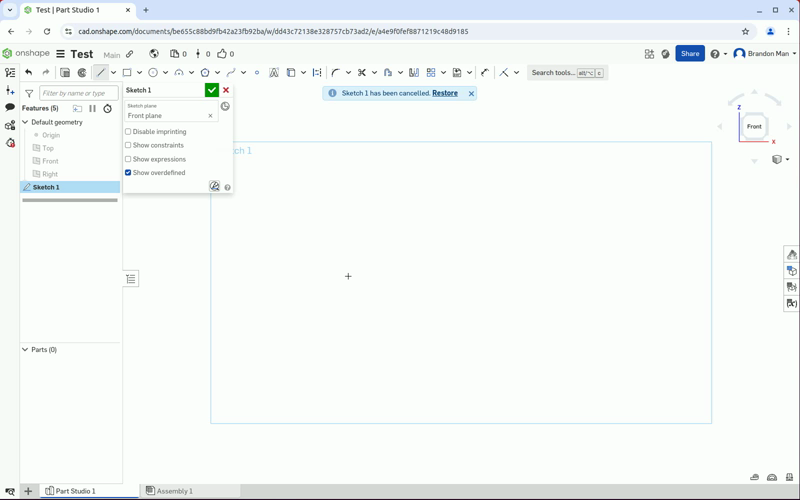
click(348, 275)
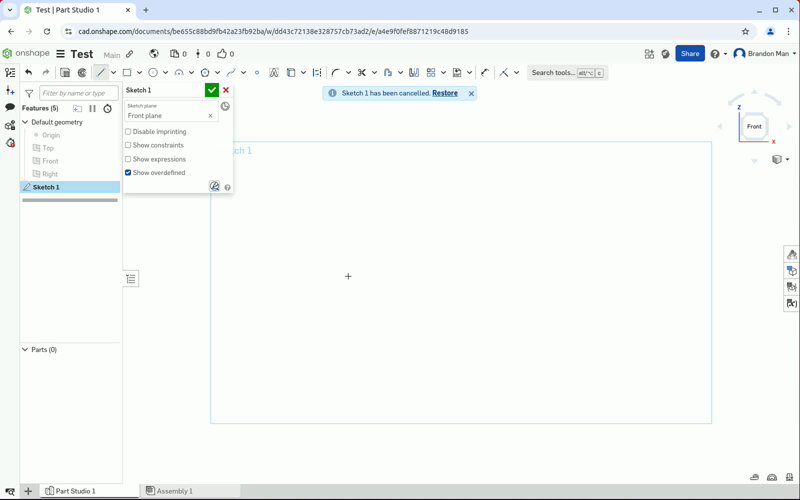
key_up(shift)
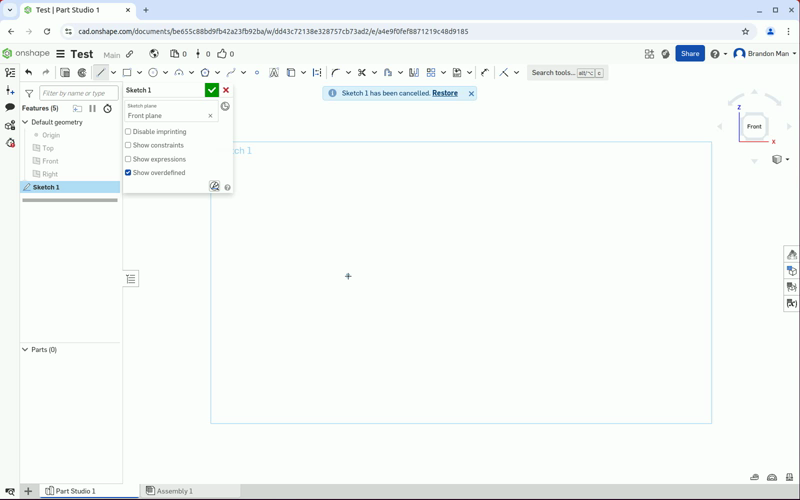
key_down(shift)
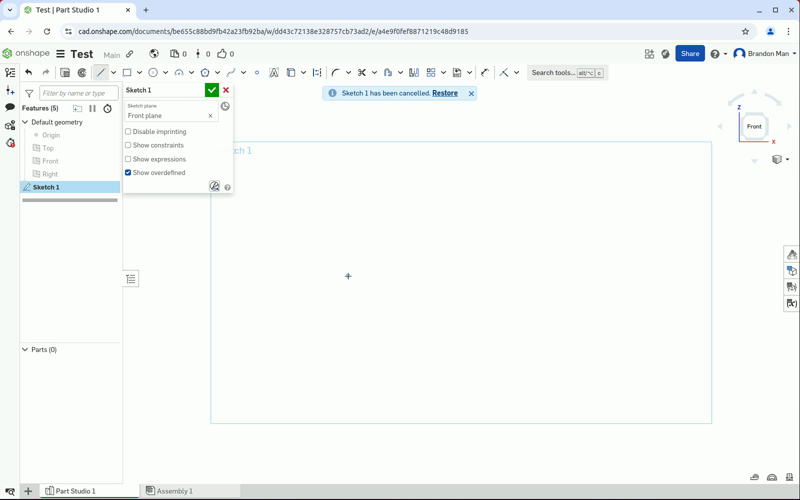
mouse_move(378, 275)
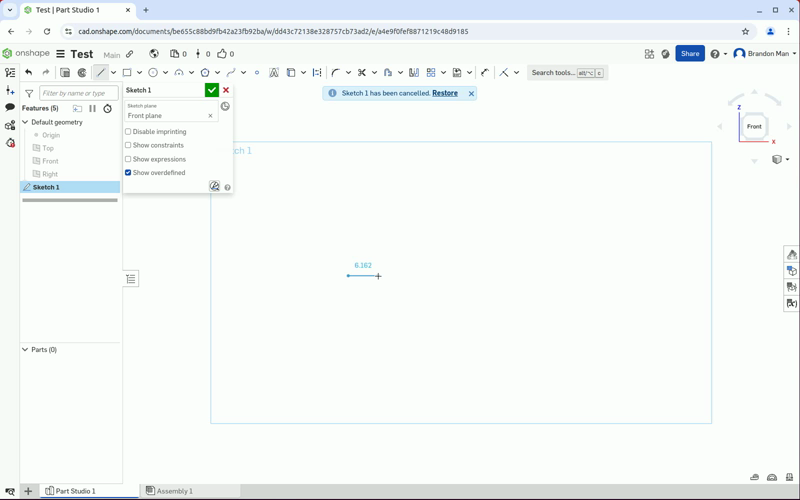
mouse_move(378, 275)
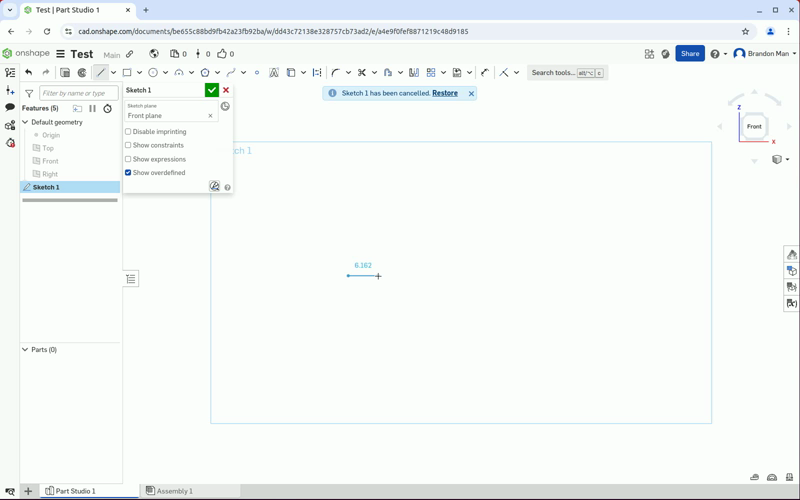
click(378, 275)
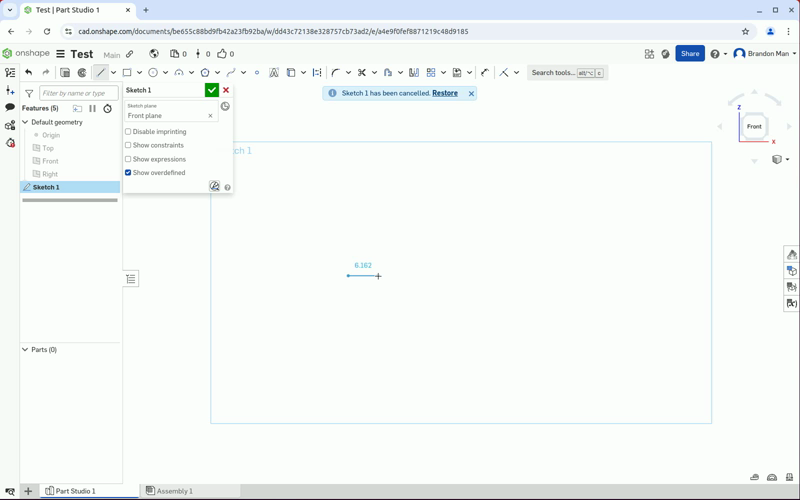
key_up(shift)
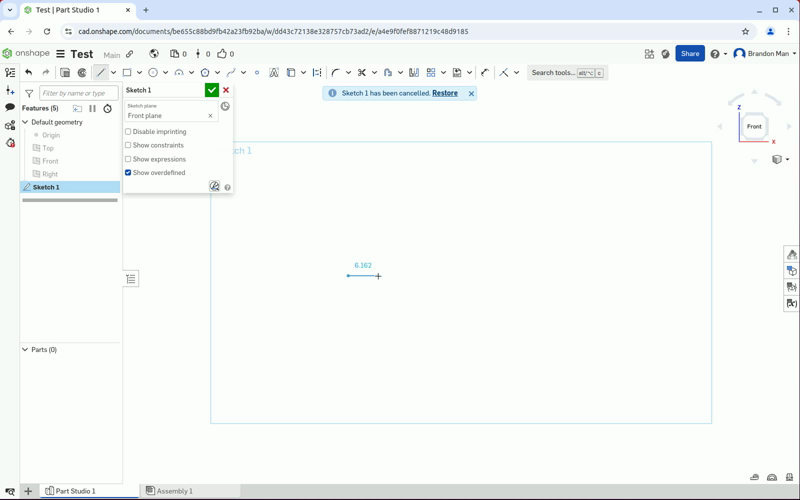
key_down(shift)
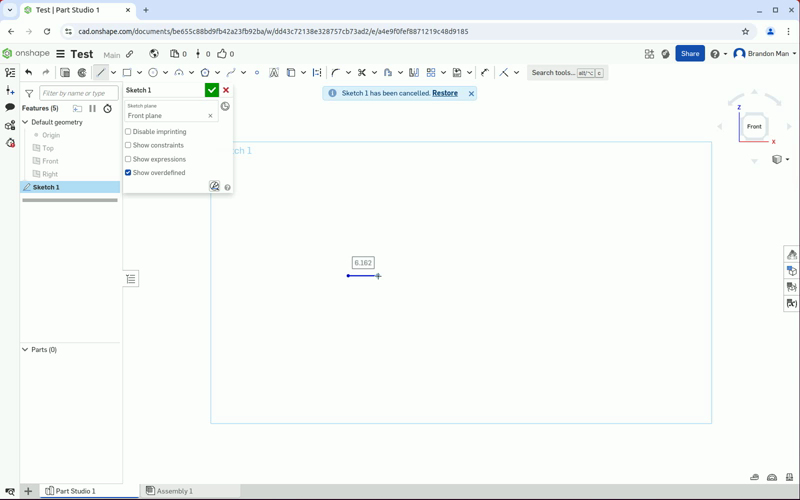
mouse_move(408, 275)
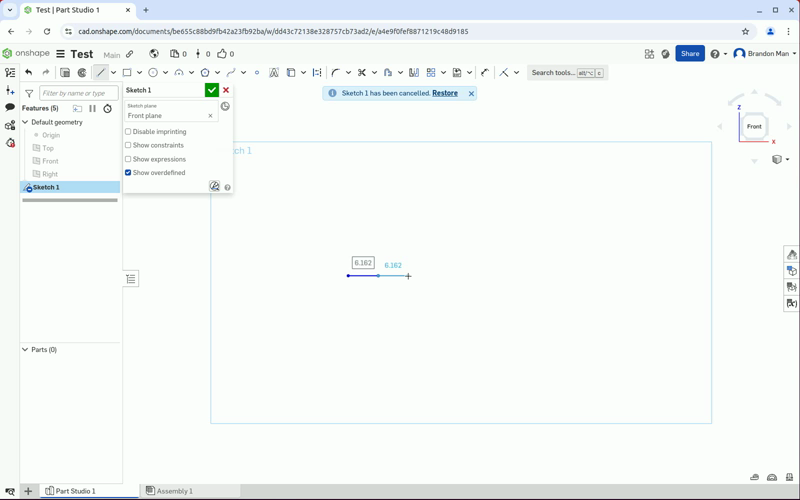
mouse_move(378, 222)
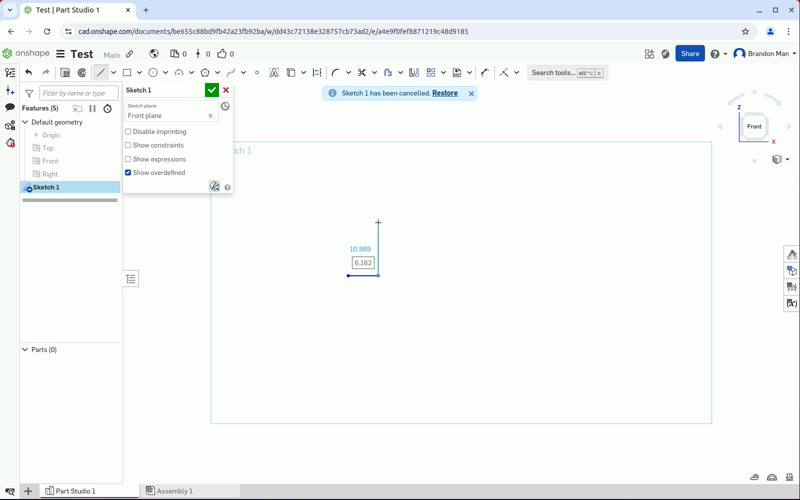
click(378, 222)
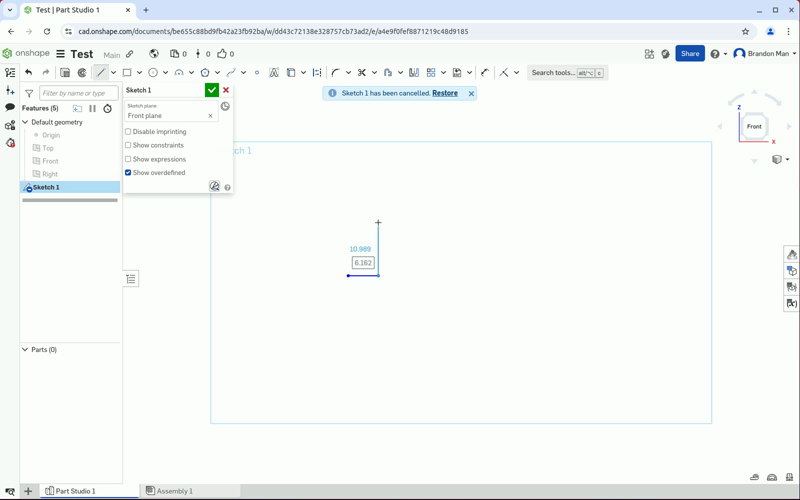
key_up(shift)
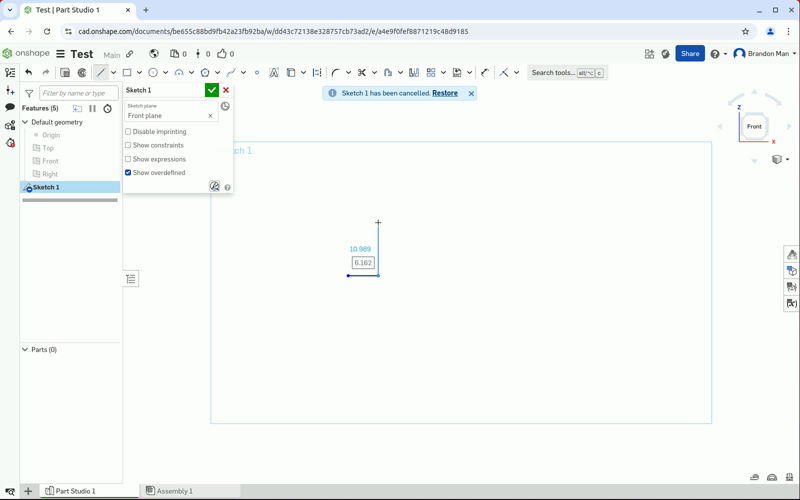
key_down(shift)
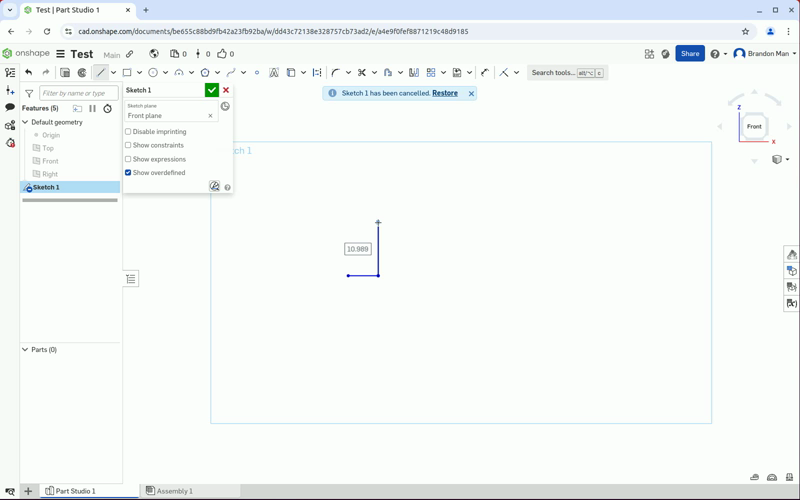
mouse_move(408, 222)
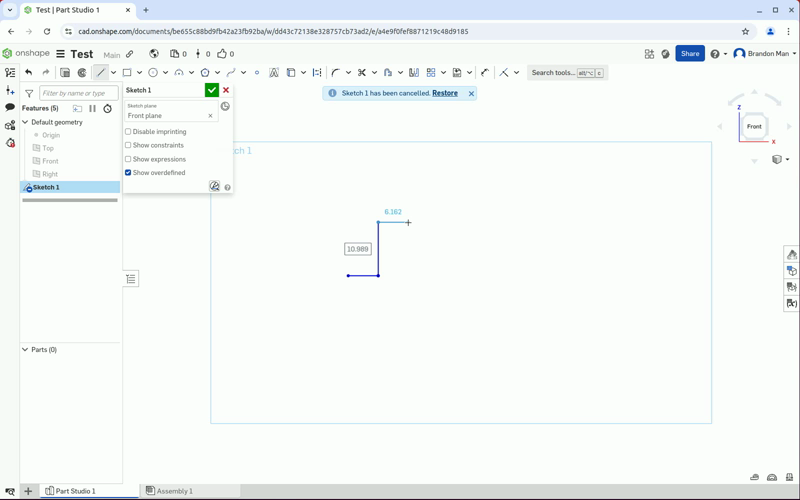
mouse_move(409, 222)
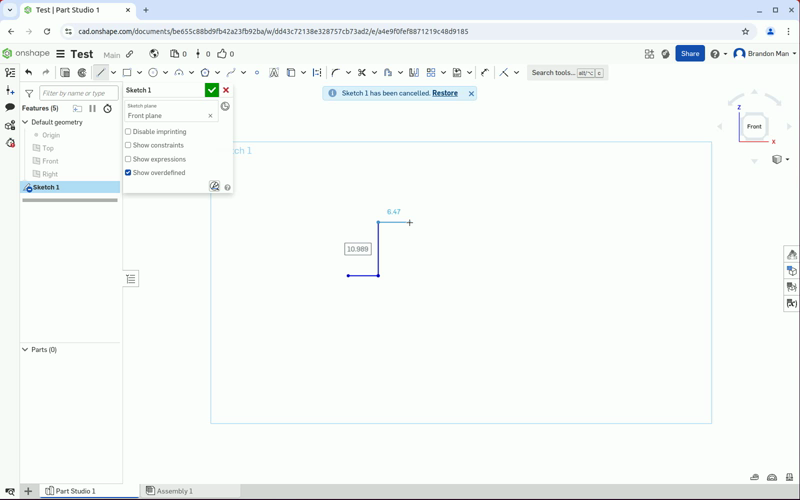
click(409, 222)
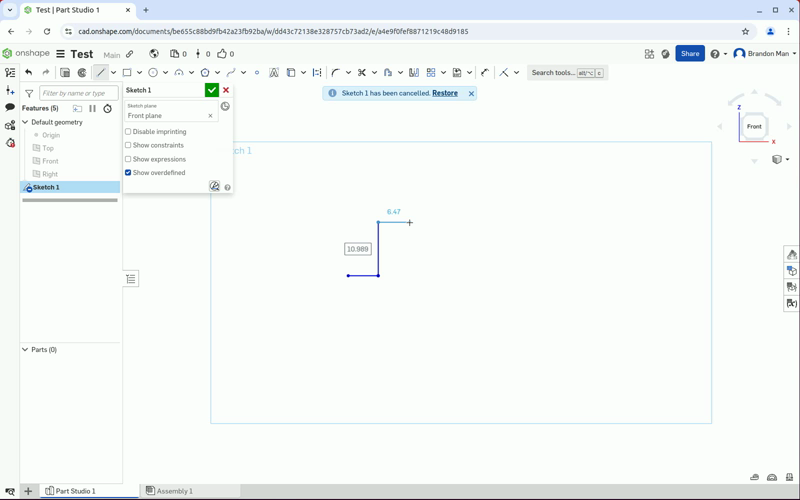
key_up(shift)
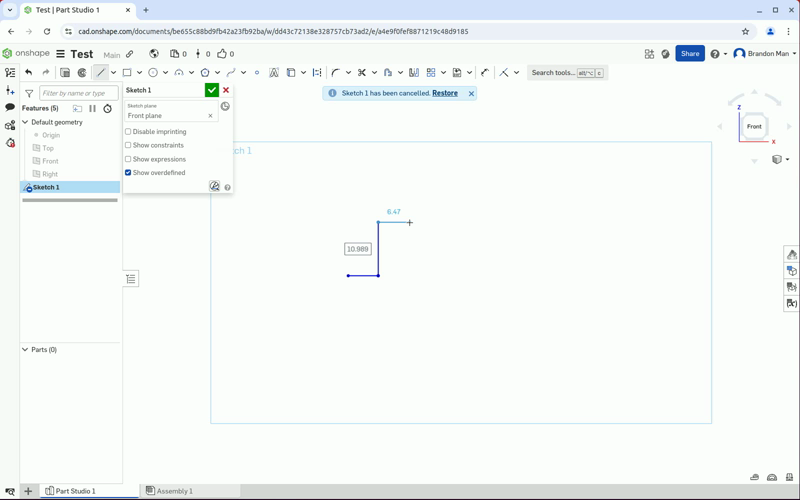
key_down(shift)
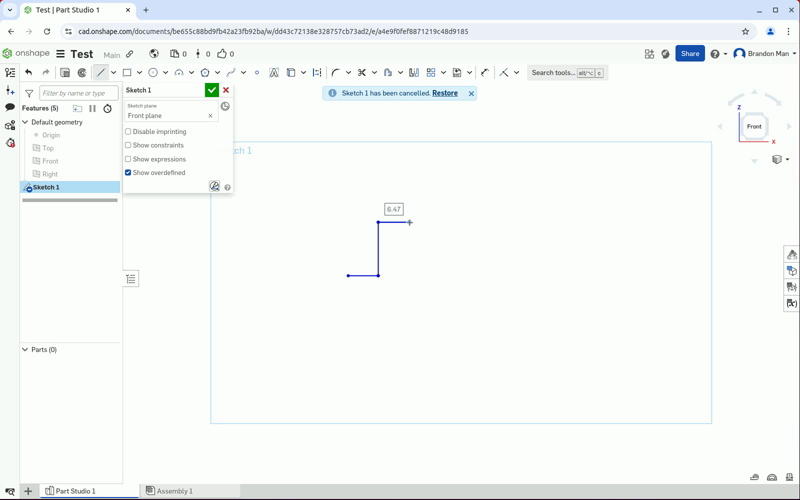
mouse_move(439, 222)
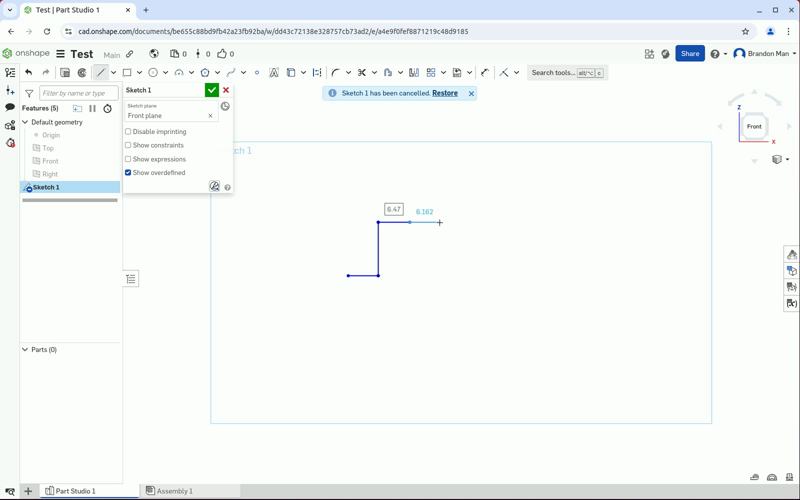
mouse_move(409, 197)
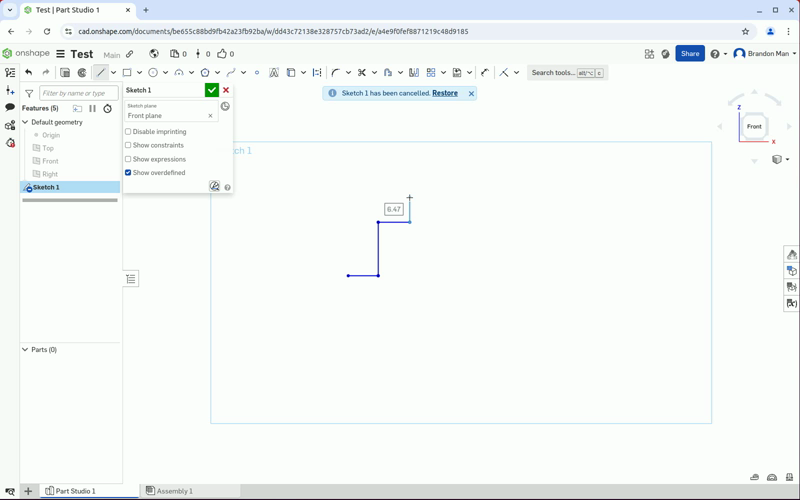
click(409, 197)
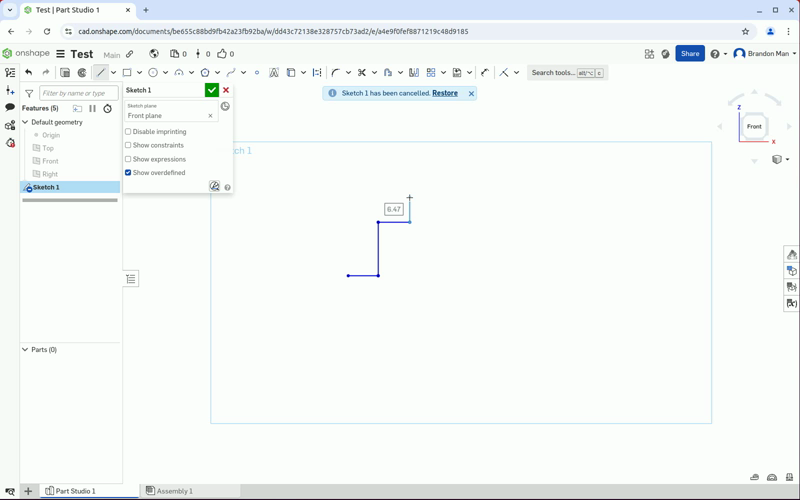
key_up(shift)
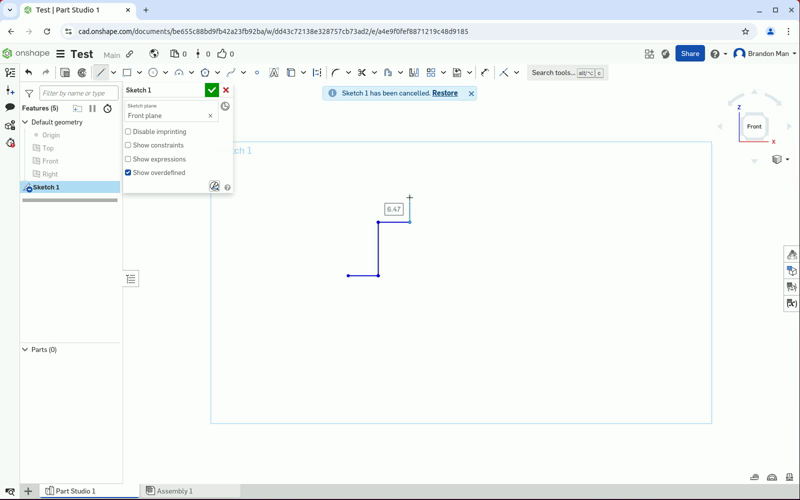
key_down(shift)
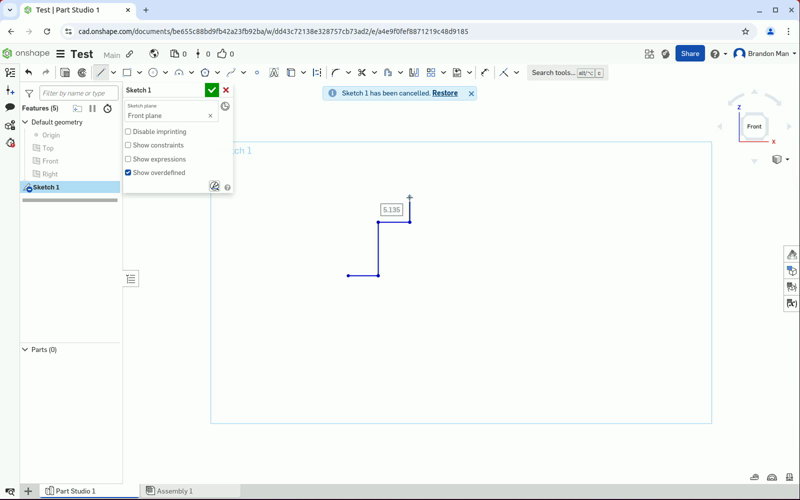
mouse_move(348, 197)
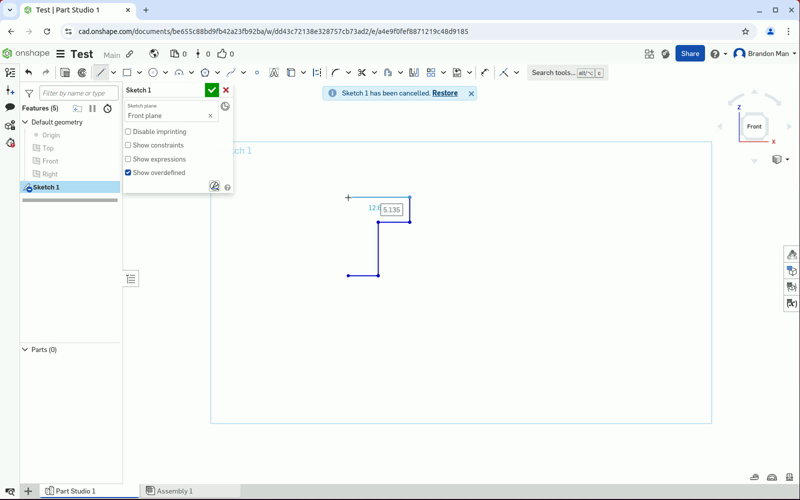
click(348, 197)
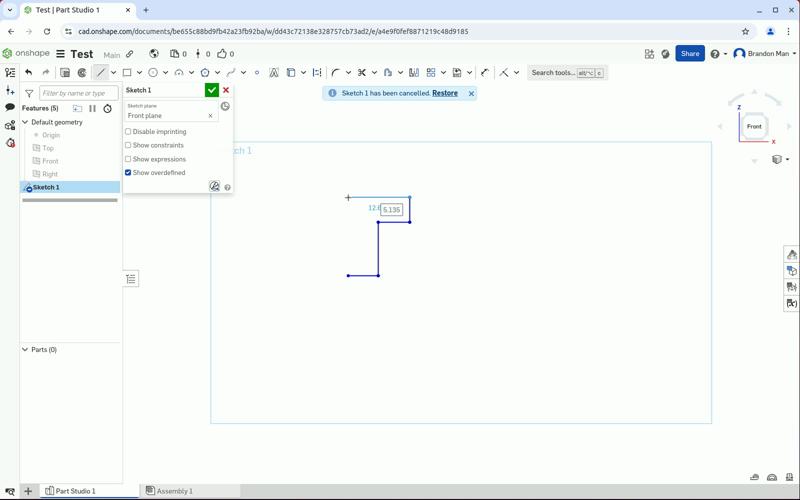
key_up(shift)
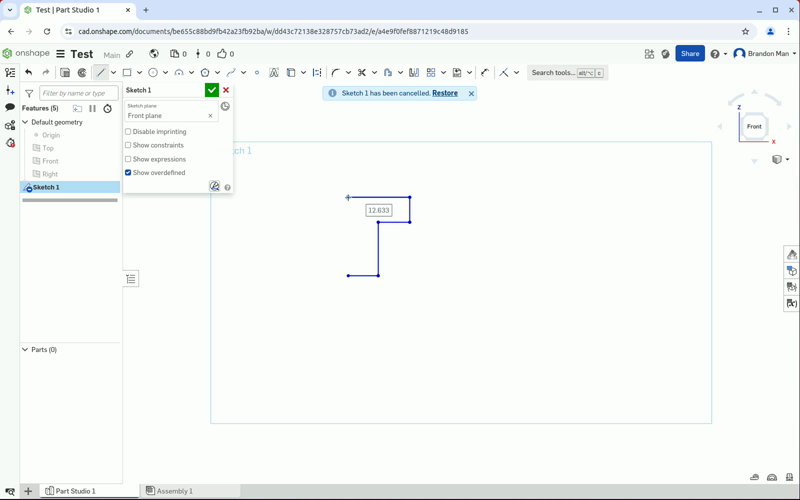
key_down(shift)
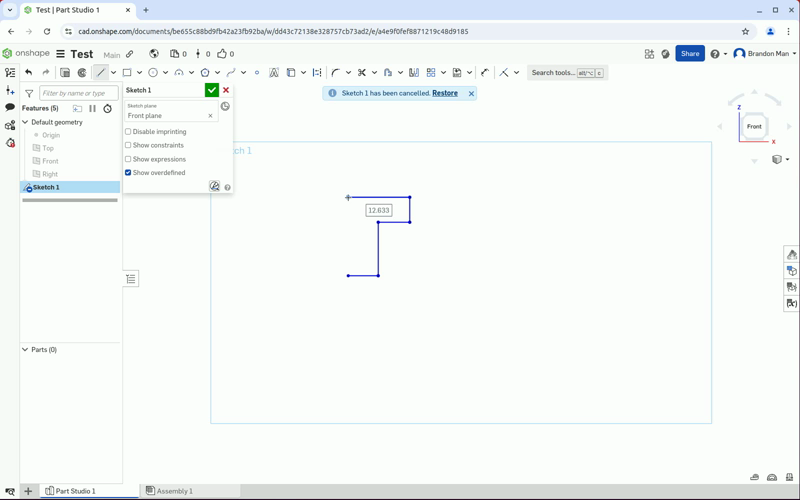
mouse_move(348, 275)
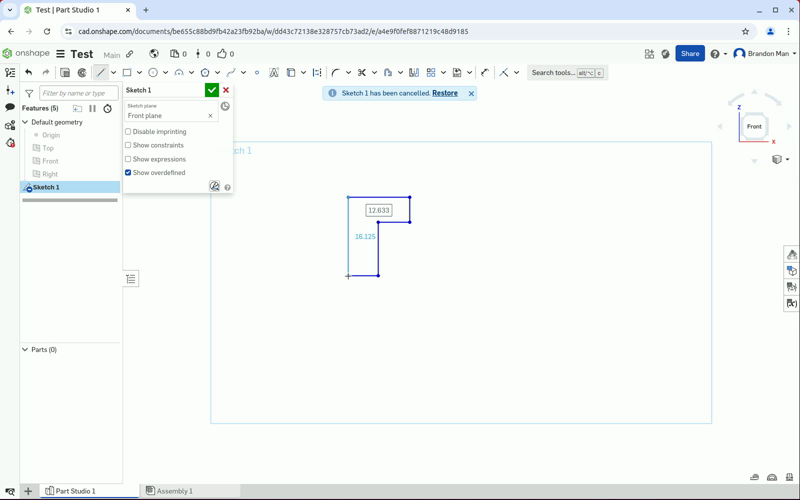
key_up(shift)
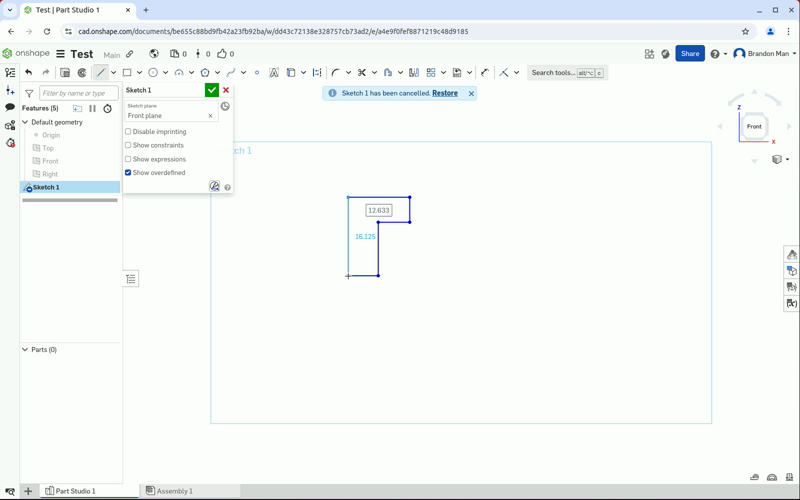
click(348, 275)
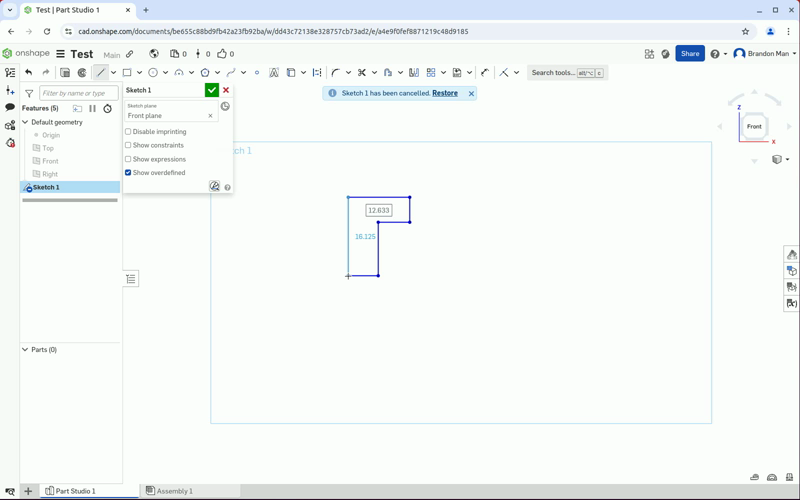
key(esc)
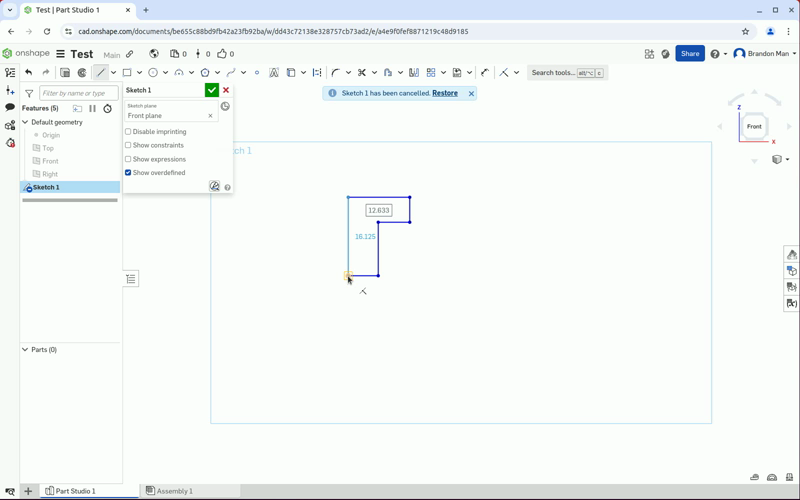
mouse_move(360, 266)
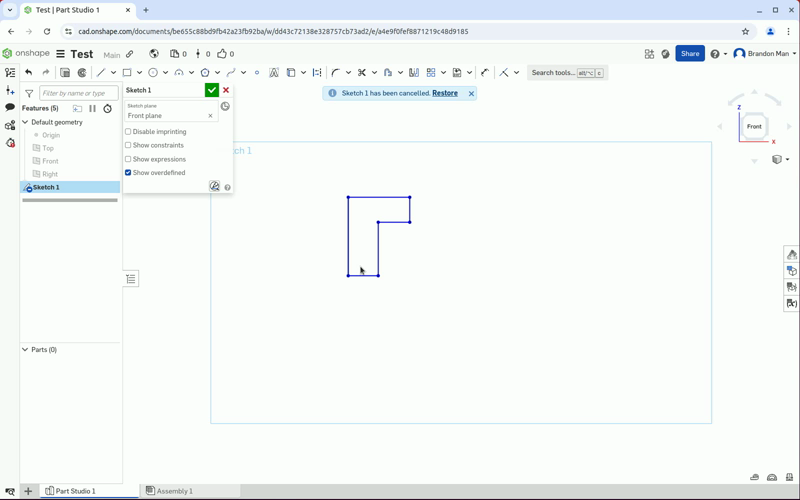
click(360, 266)
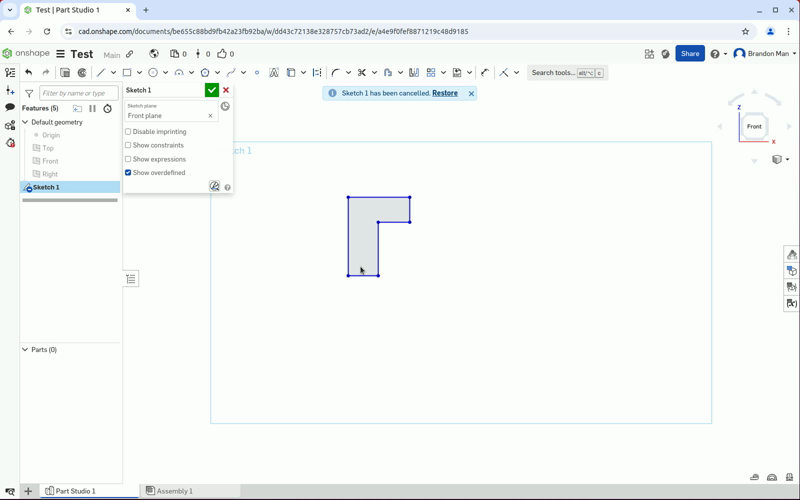
mouse_move(73, 352)
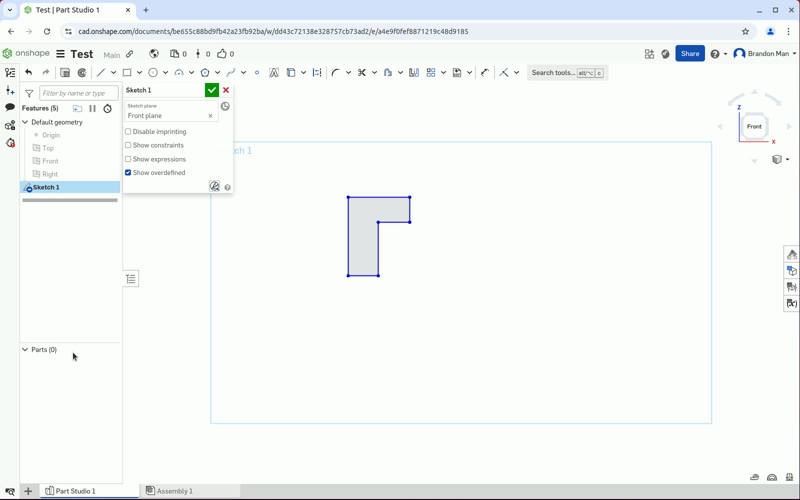
key(shift+y)
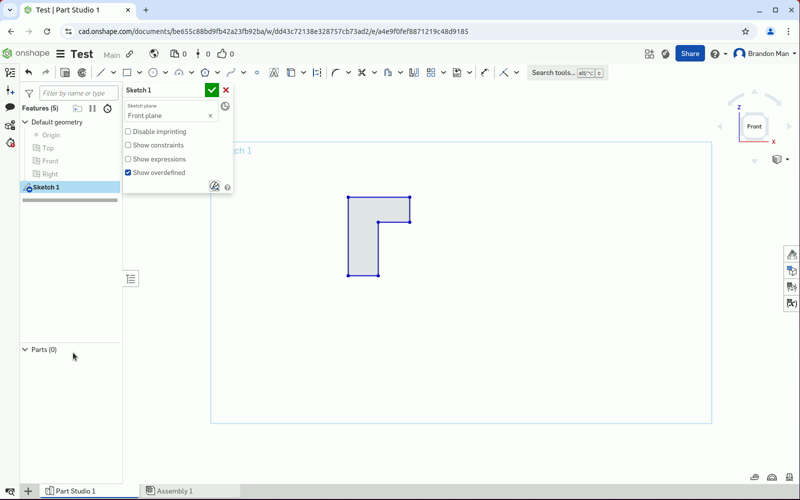
key(shift+e)
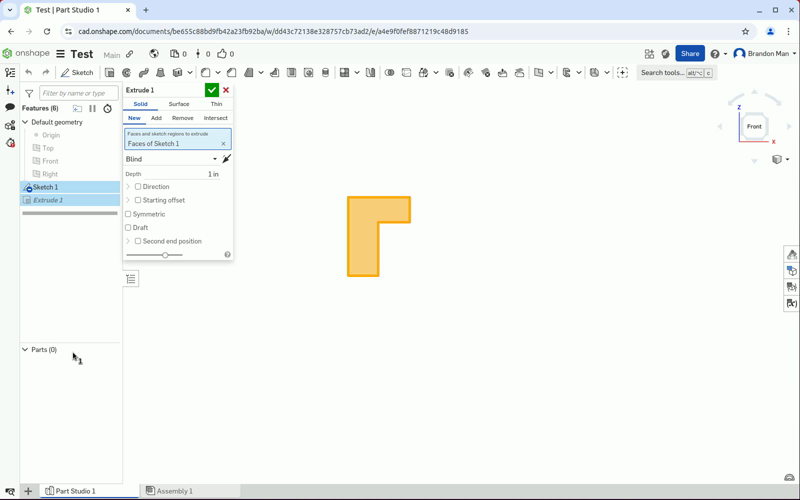
mouse_move(143, 106)
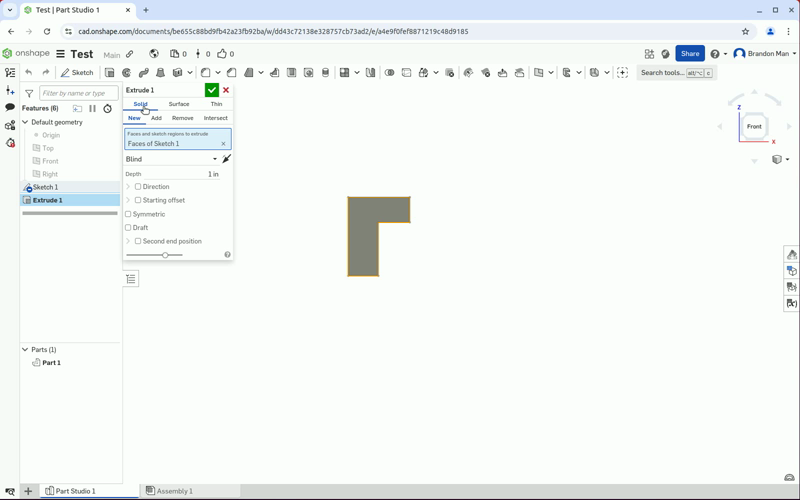
click(143, 106)
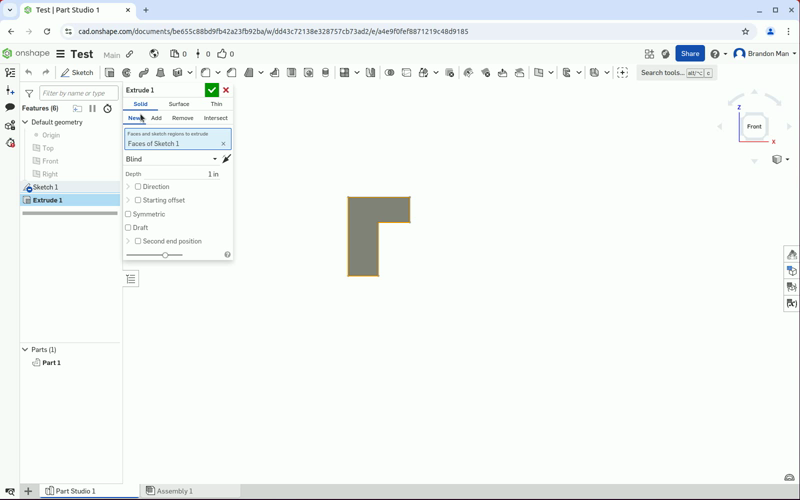
mouse_move(137, 120)
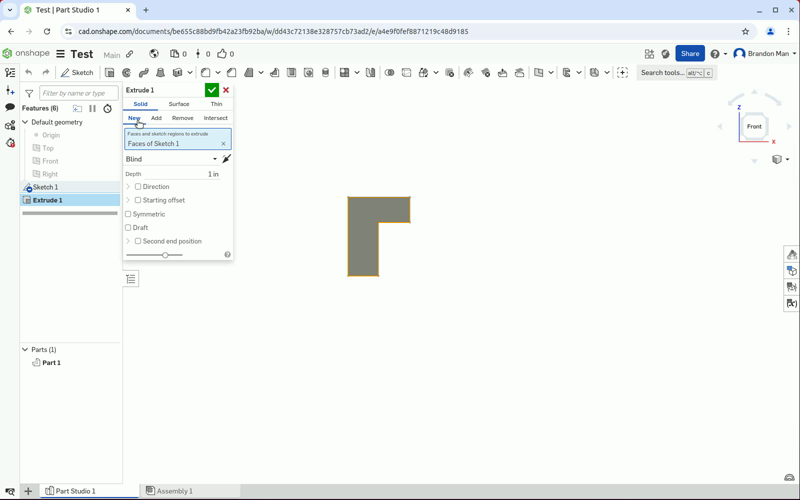
click(137, 120)
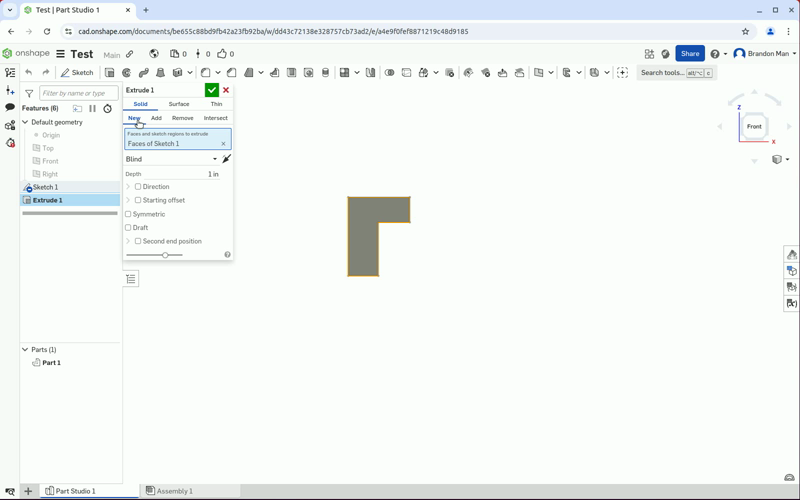
key(tab, 4)
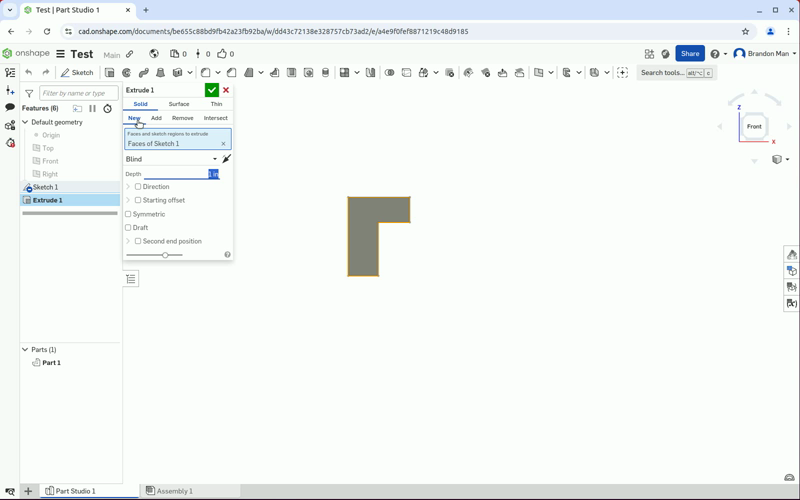
text(11.313)
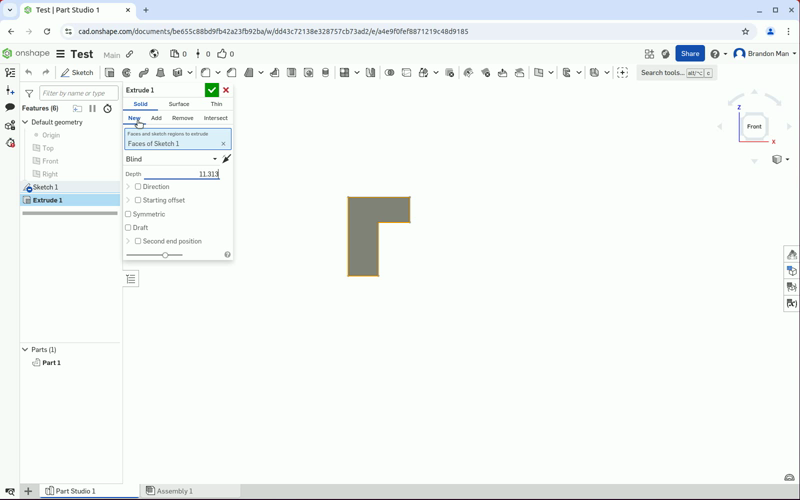
key(enter)
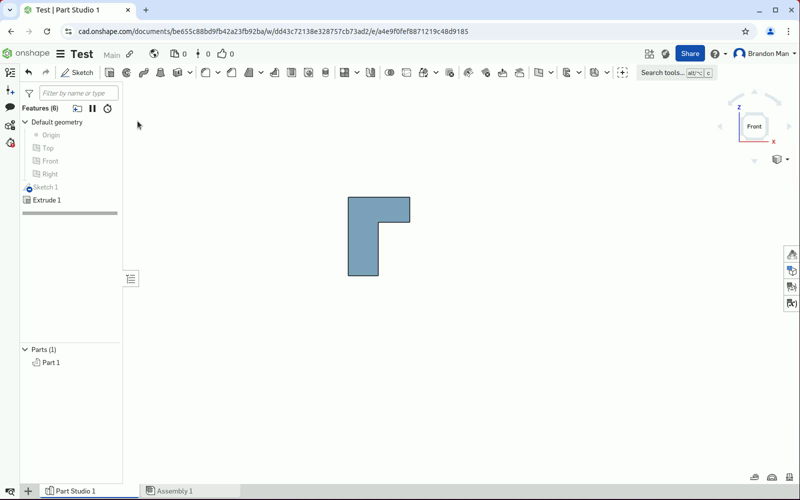
key(shift+h)
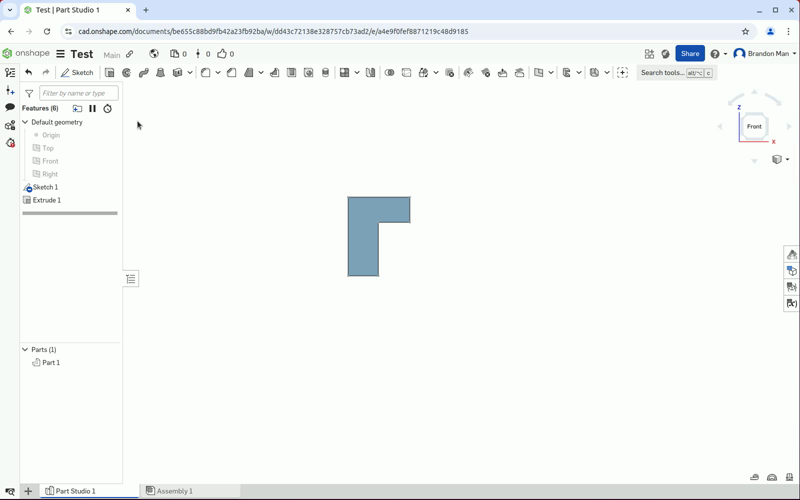
key(shift+h)
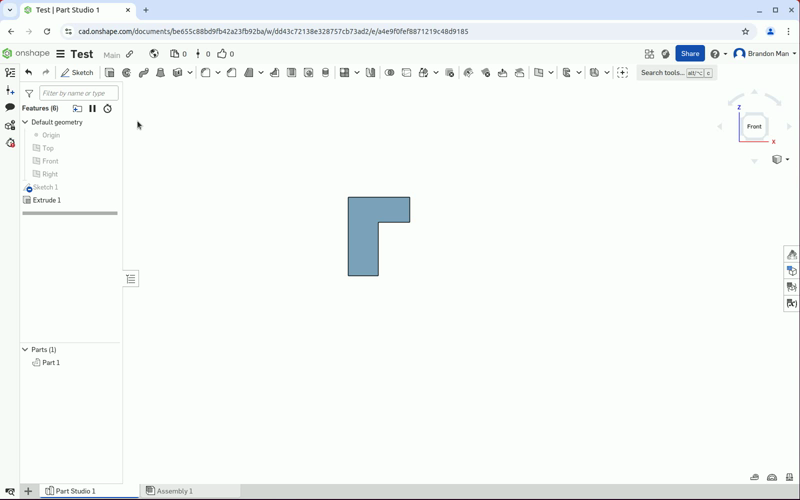
mouse_move(73, 189)
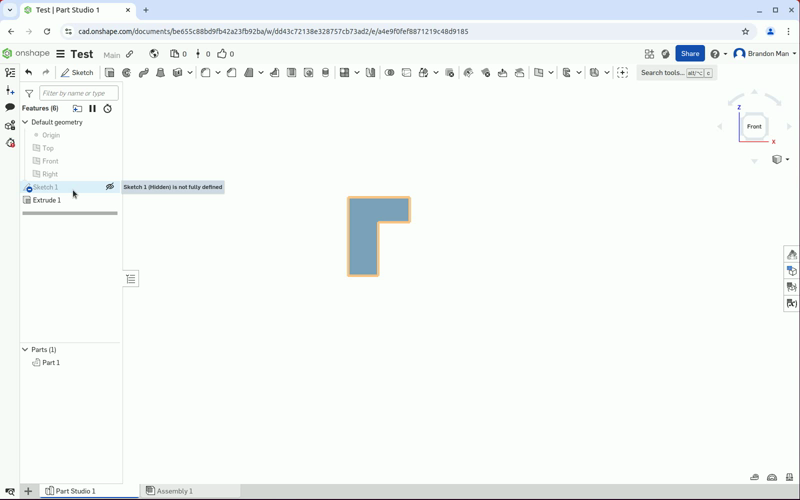
click(73, 189)
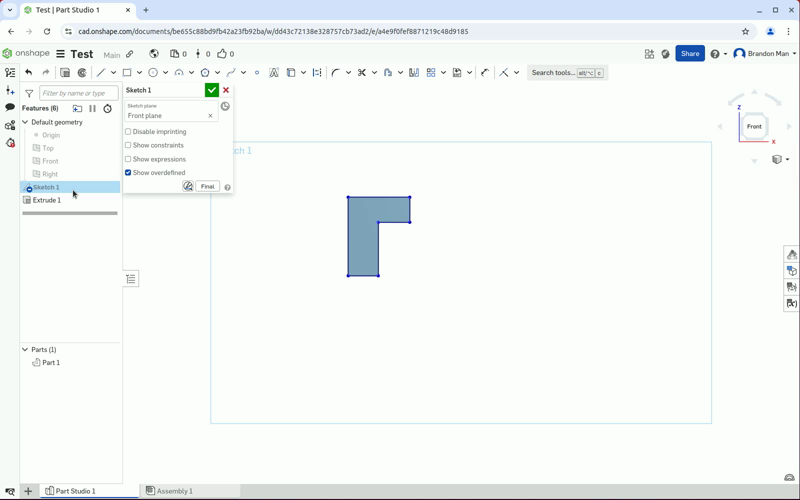
mouse_move(229, 92)
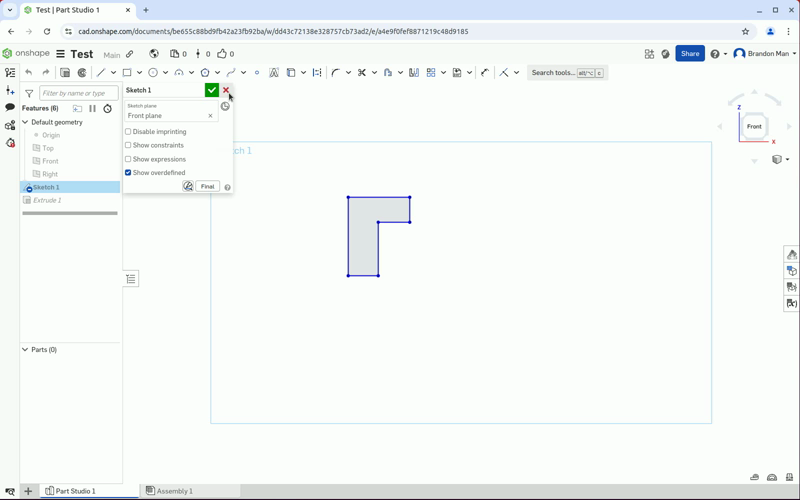
click(229, 92)
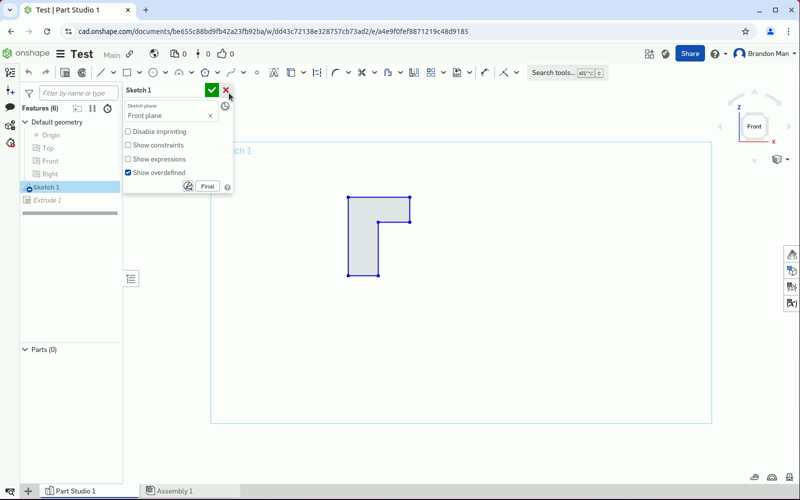
key(shift+s)
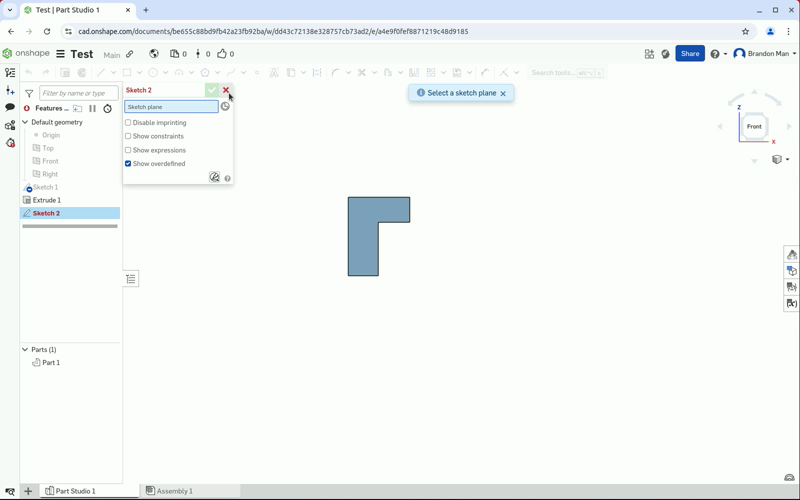
mouse_move(73, 163)
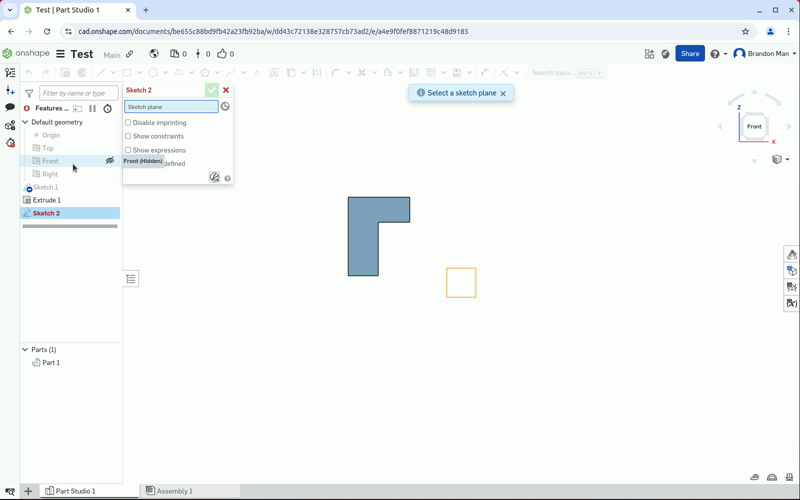
click(73, 163)
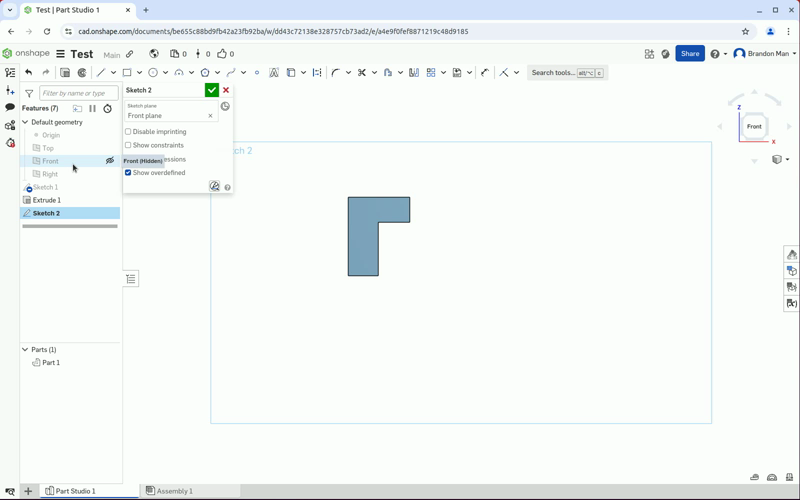
mouse_move(73, 352)
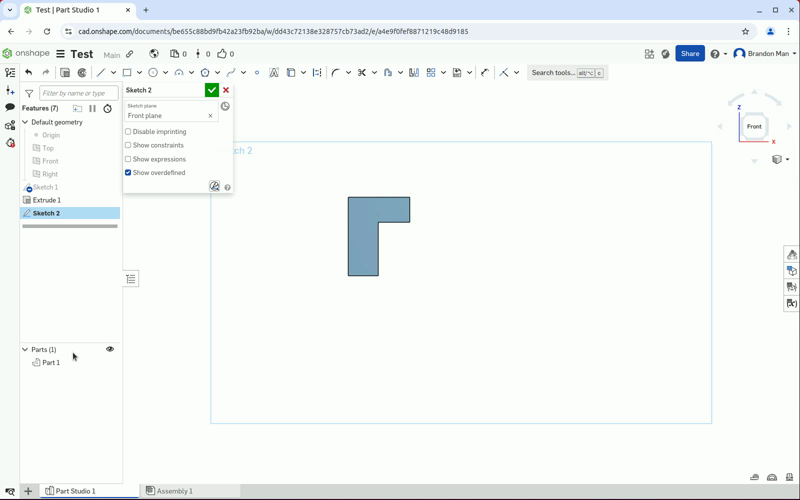
key(y)
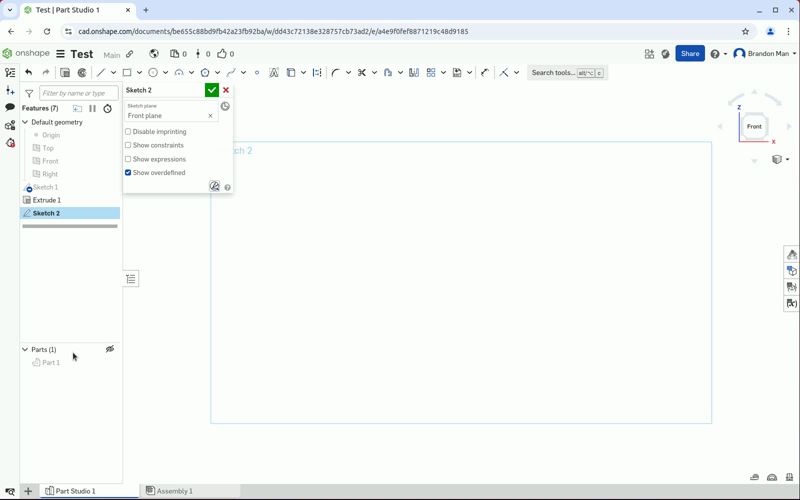
key(l)
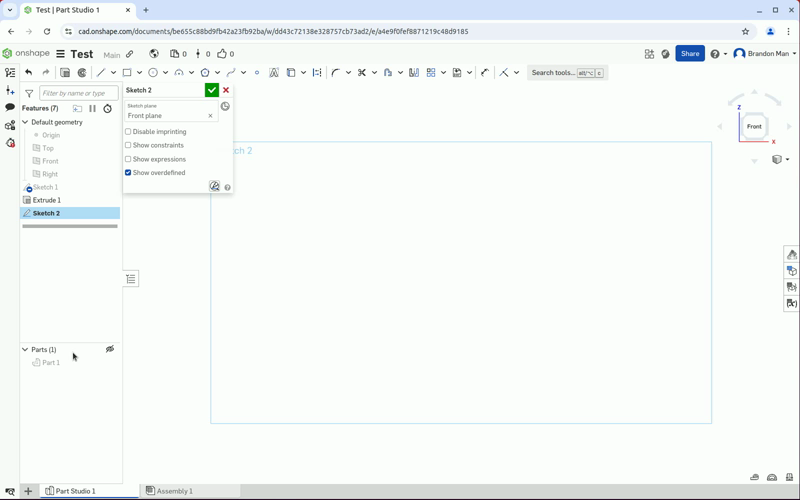
key_down(shift)
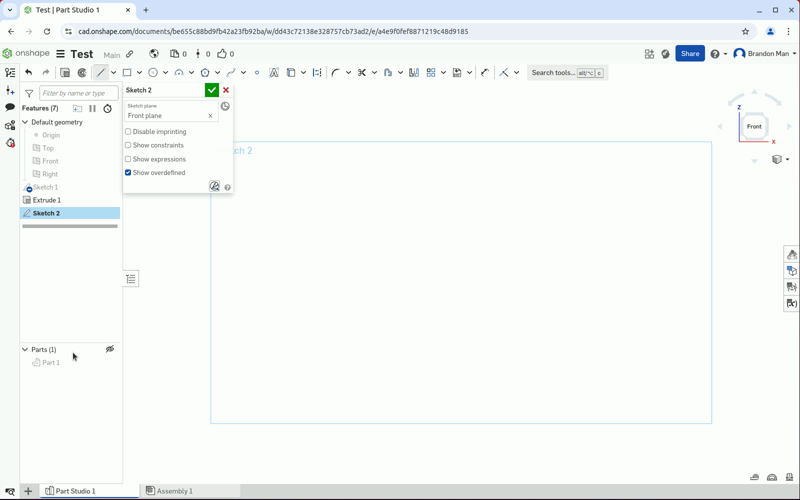
mouse_move(378, 352)
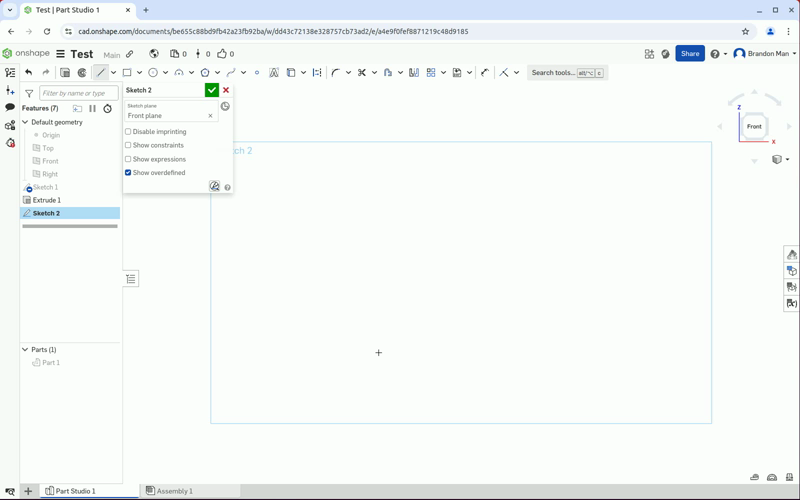
click(378, 352)
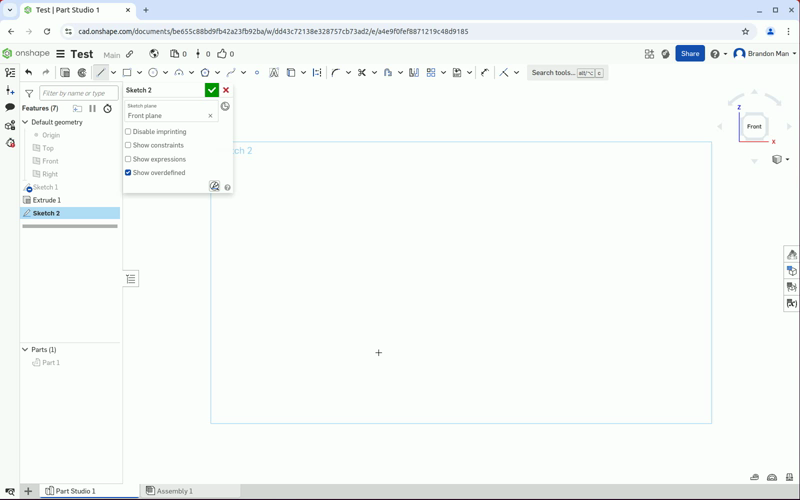
key_up(shift)
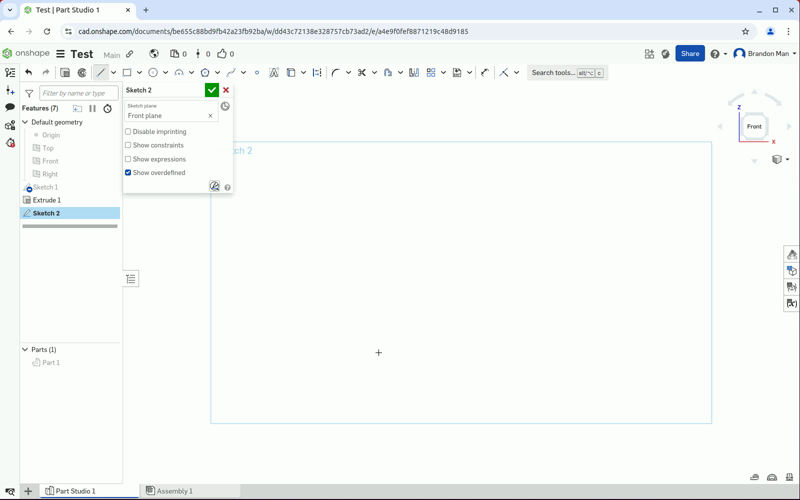
key_down(shift)
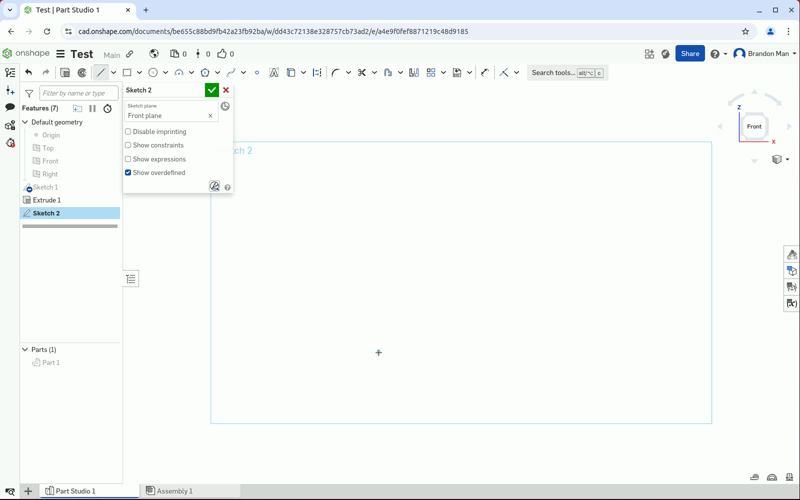
mouse_move(572, 352)
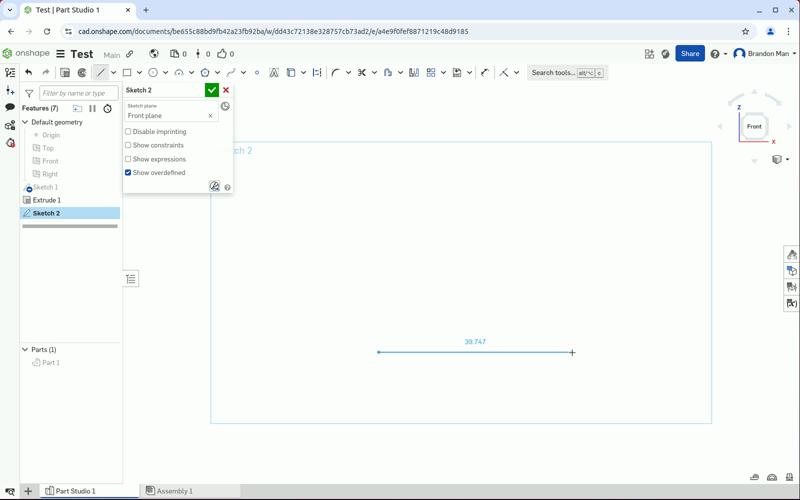
click(572, 352)
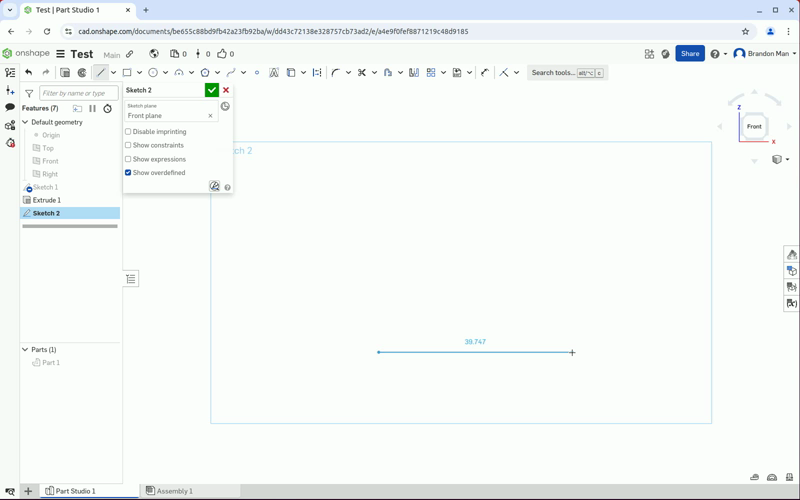
key_up(shift)
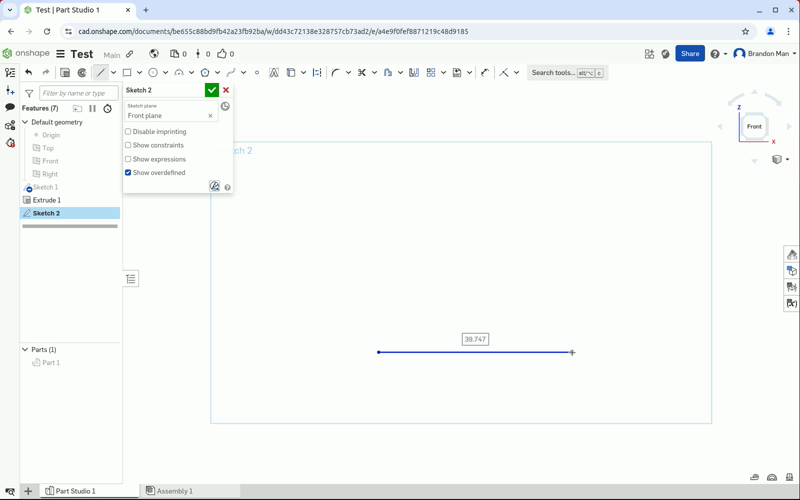
key_down(shift)
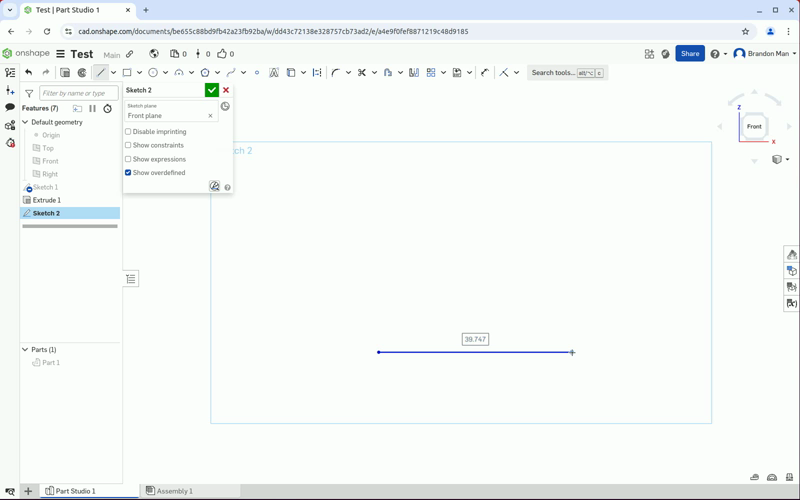
mouse_move(572, 223)
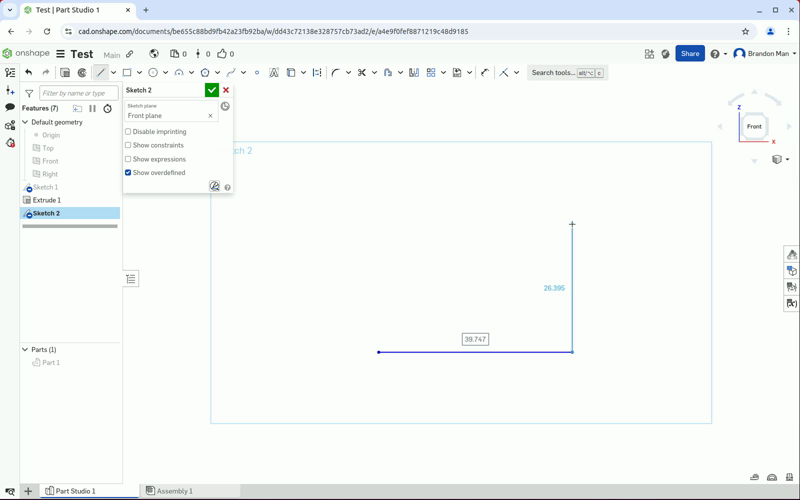
click(572, 223)
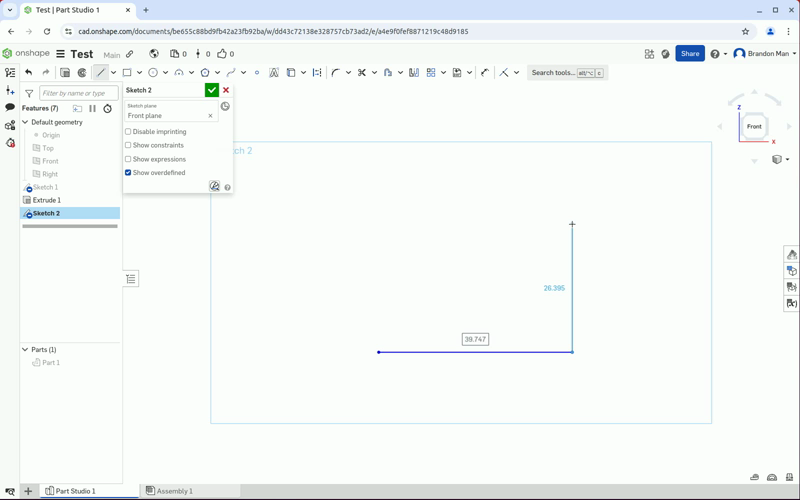
key_up(shift)
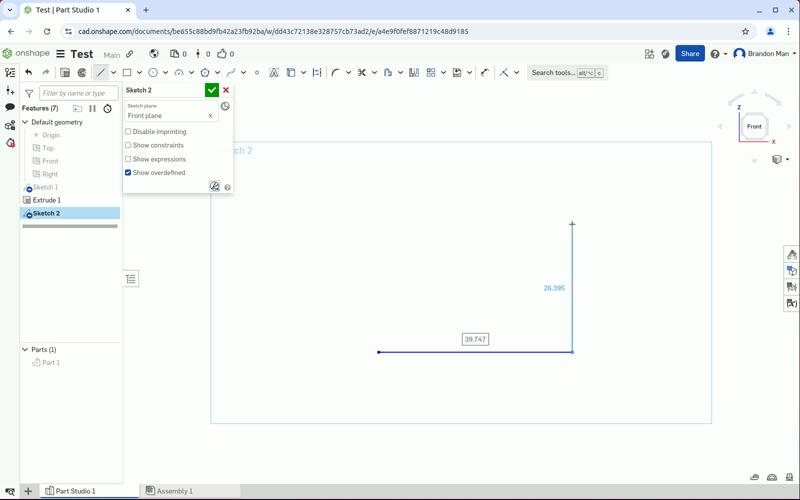
key_down(shift)
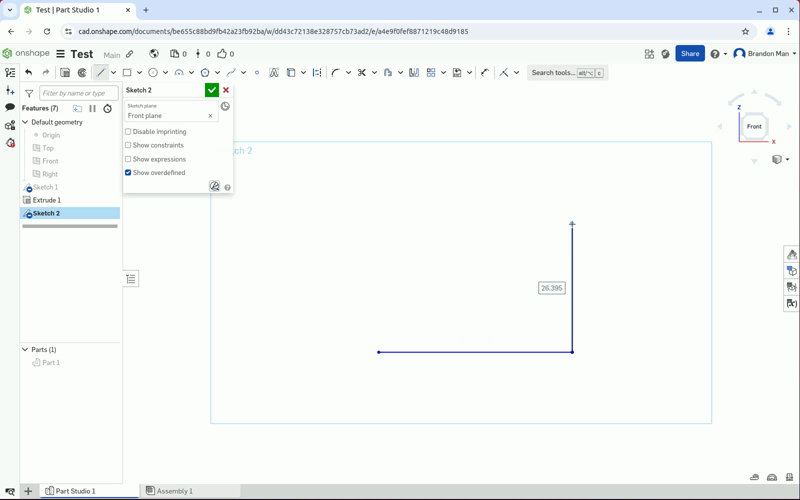
mouse_move(433, 223)
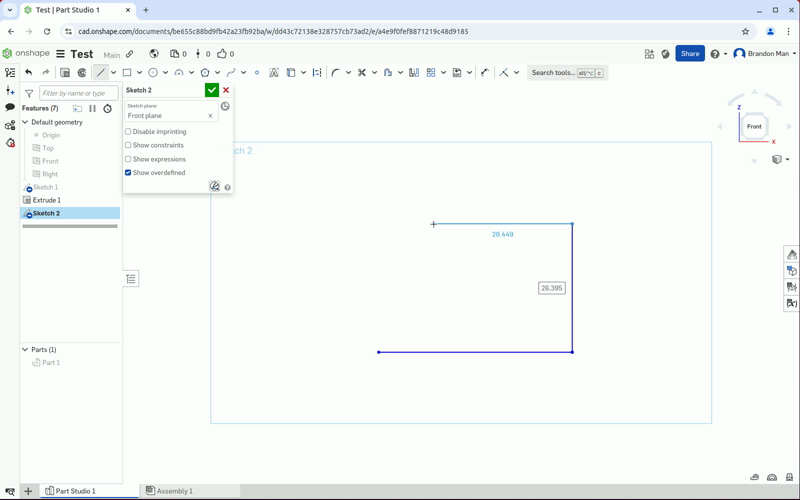
click(433, 223)
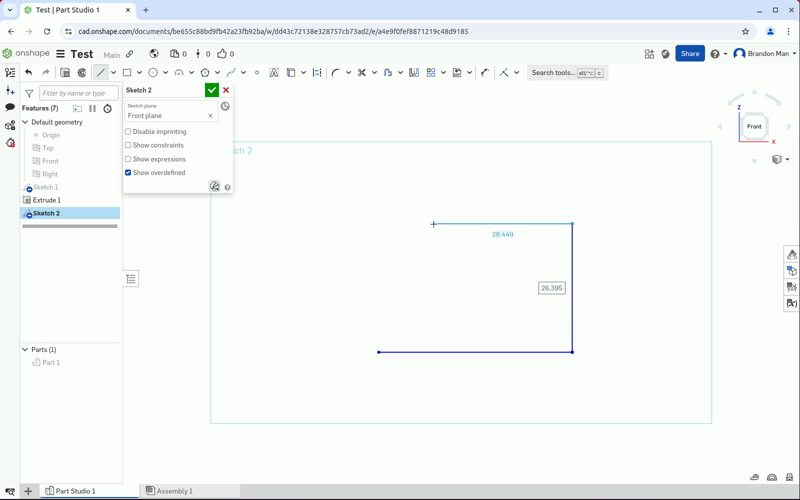
key_up(shift)
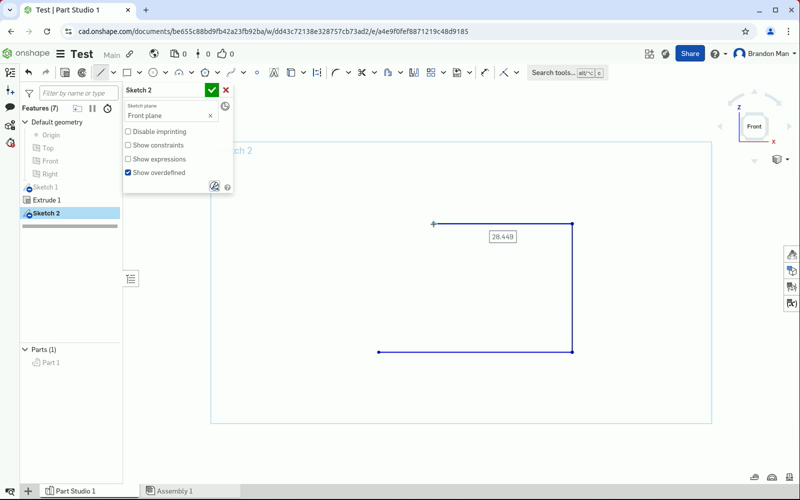
key_down(shift)
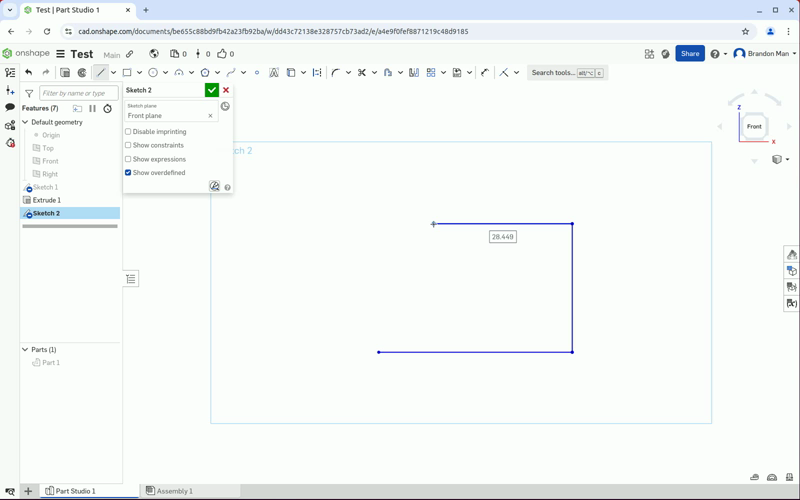
mouse_move(463, 223)
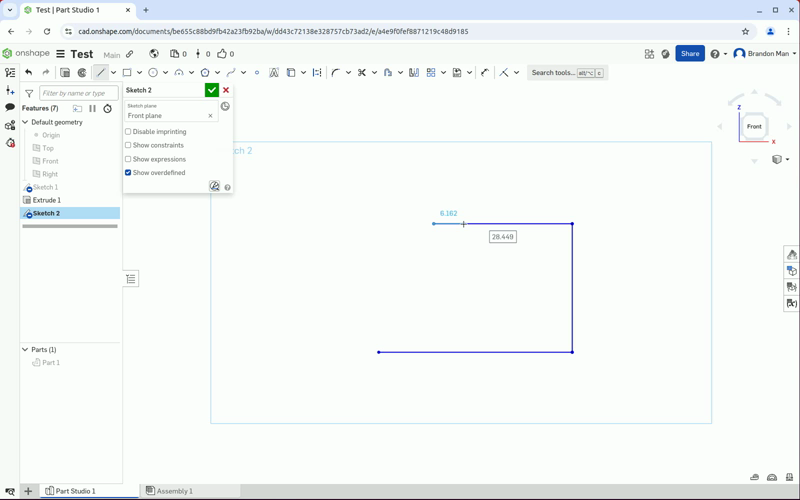
mouse_move(409, 223)
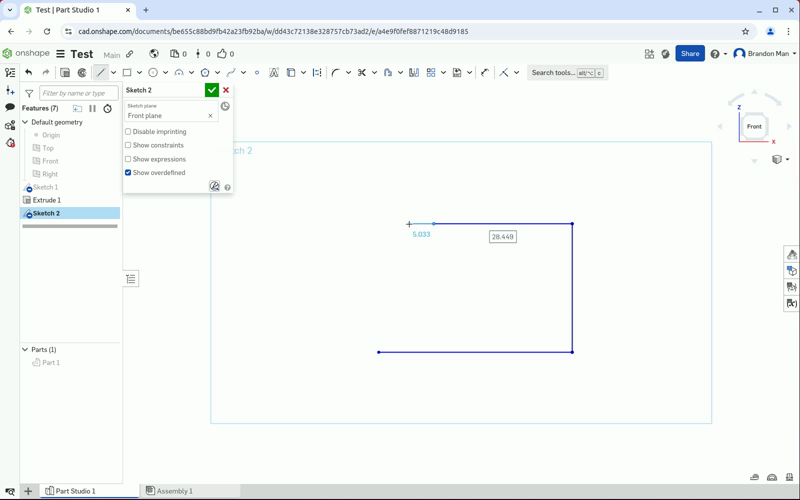
click(409, 223)
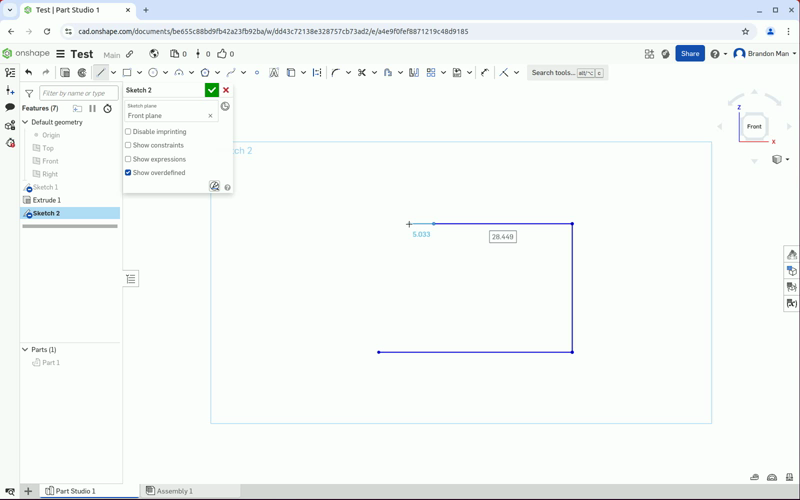
key_up(shift)
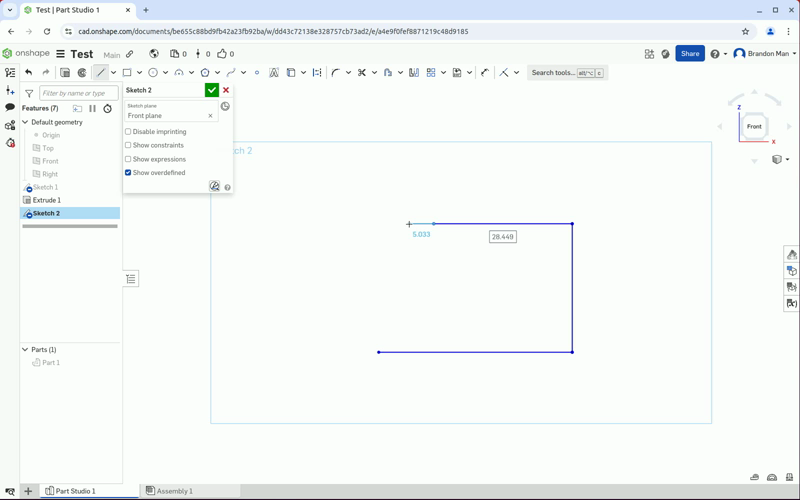
key_down(shift)
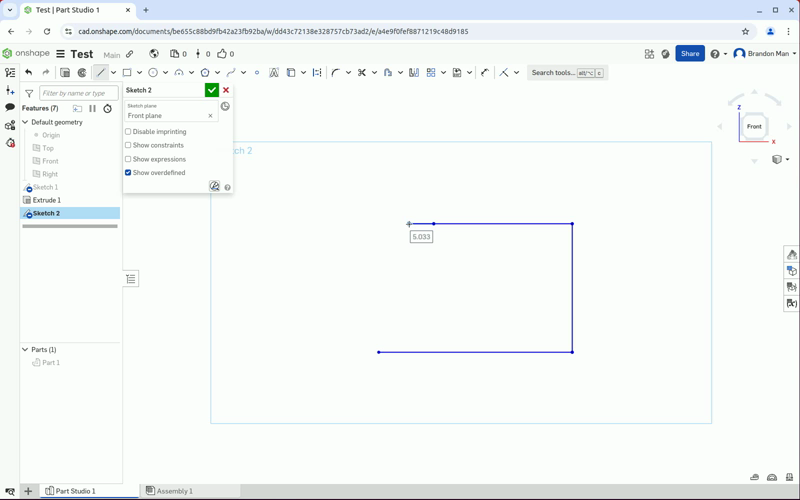
mouse_move(439, 223)
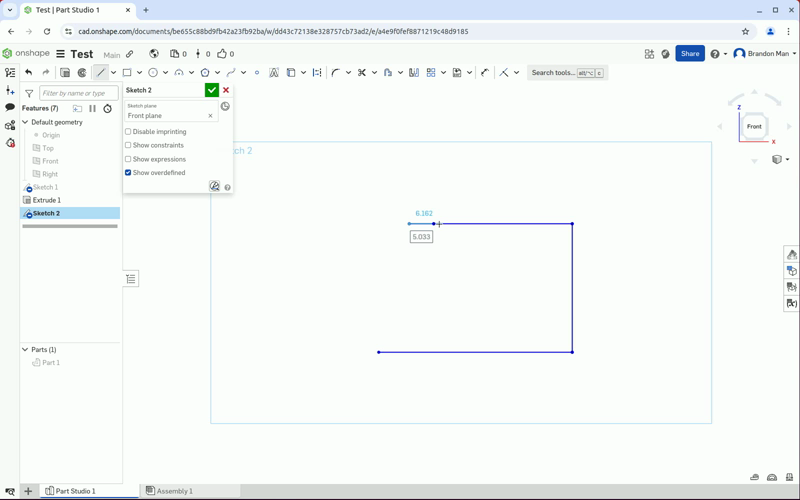
mouse_move(409, 276)
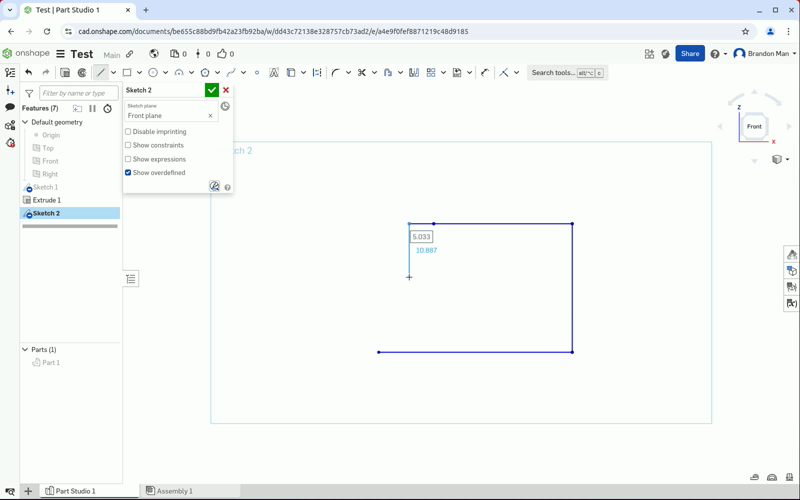
click(409, 276)
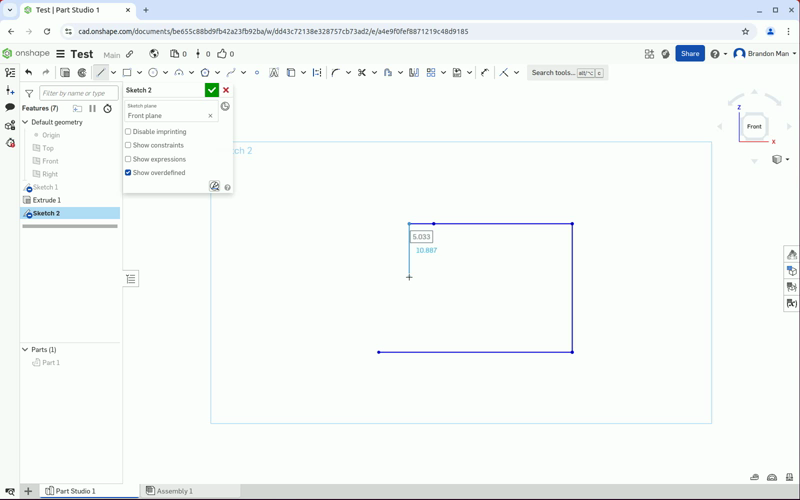
key_up(shift)
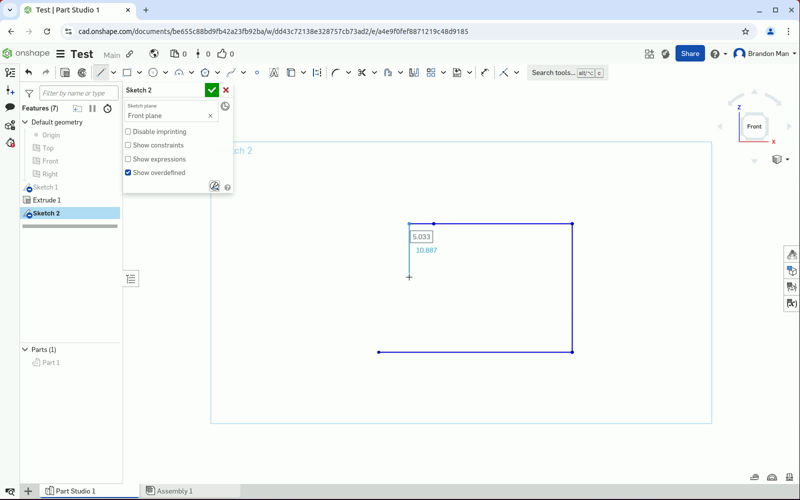
key_down(shift)
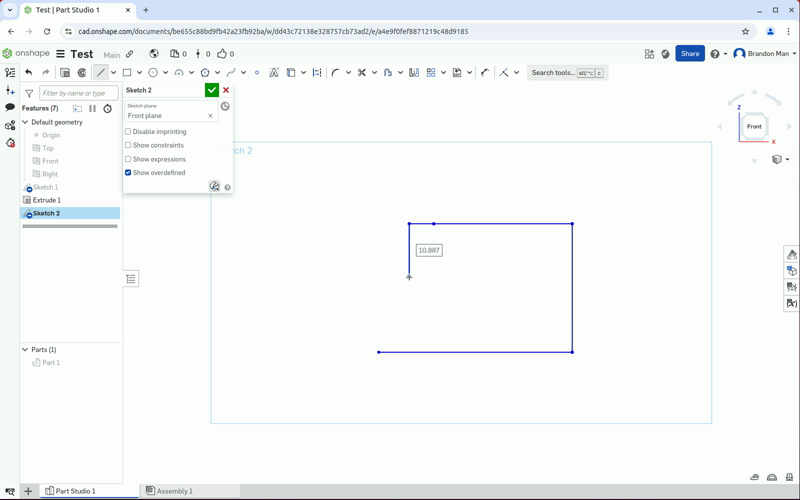
mouse_move(439, 276)
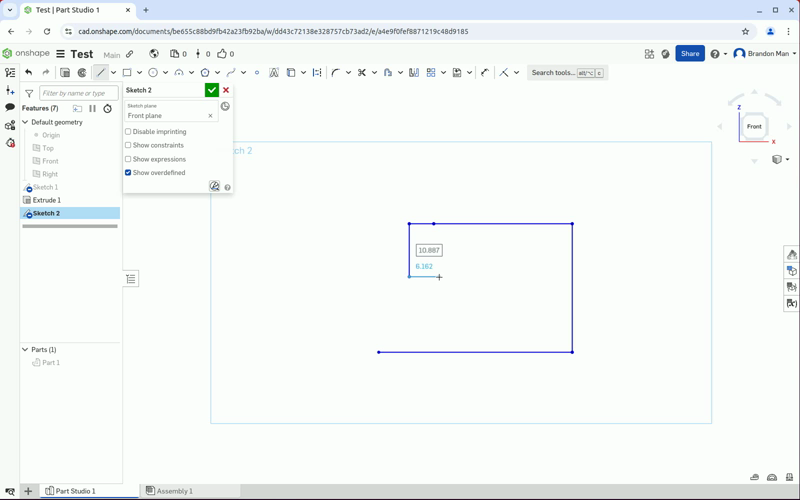
mouse_move(378, 276)
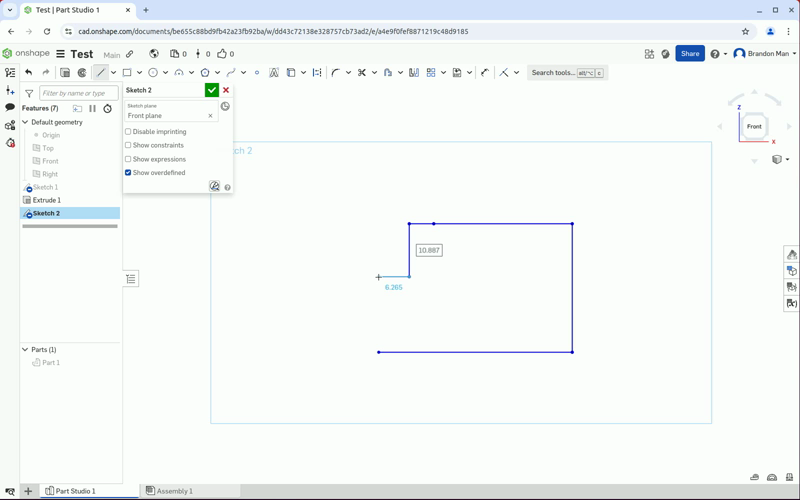
click(378, 276)
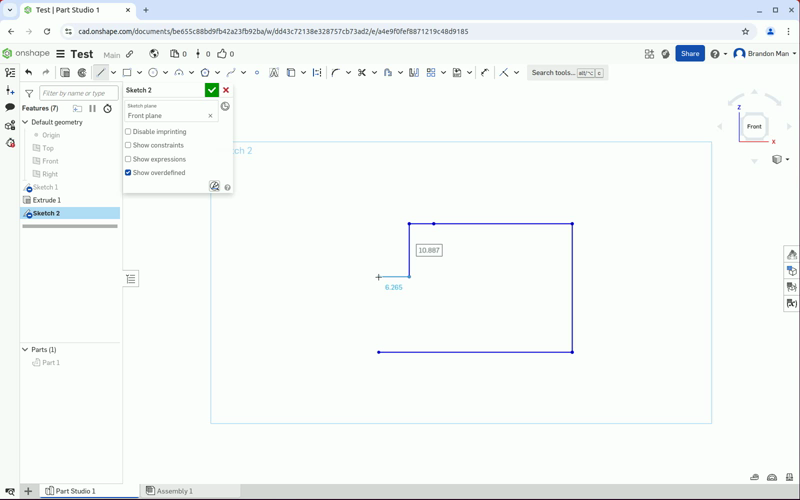
key_up(shift)
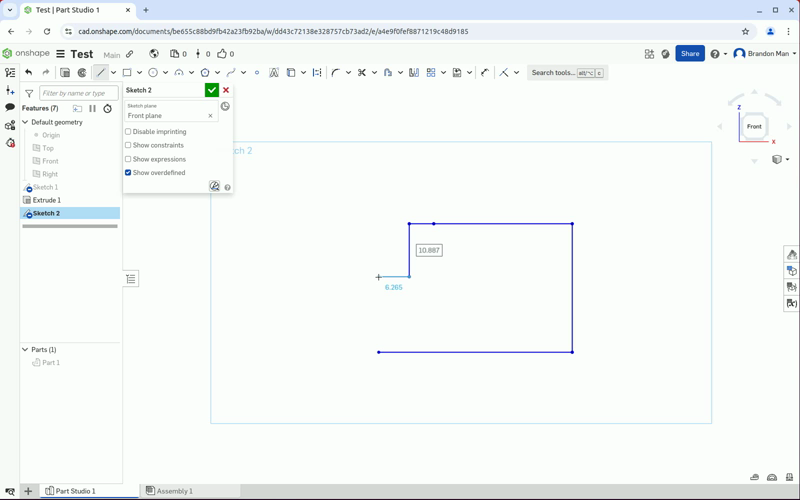
key_down(shift)
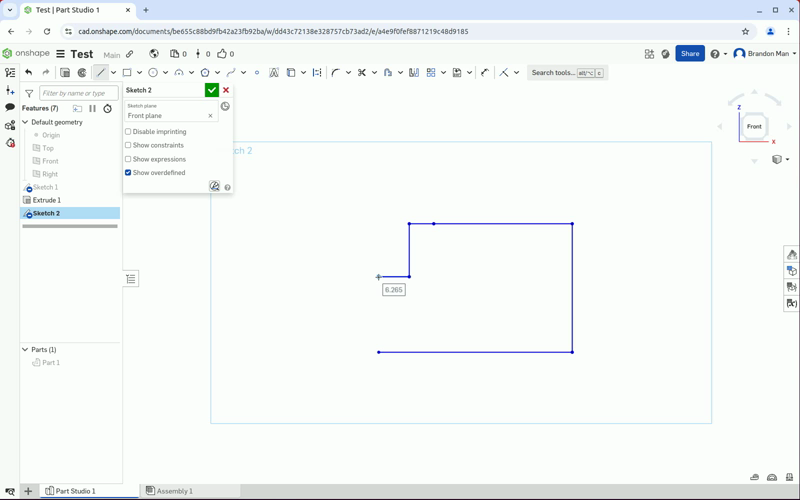
mouse_move(378, 352)
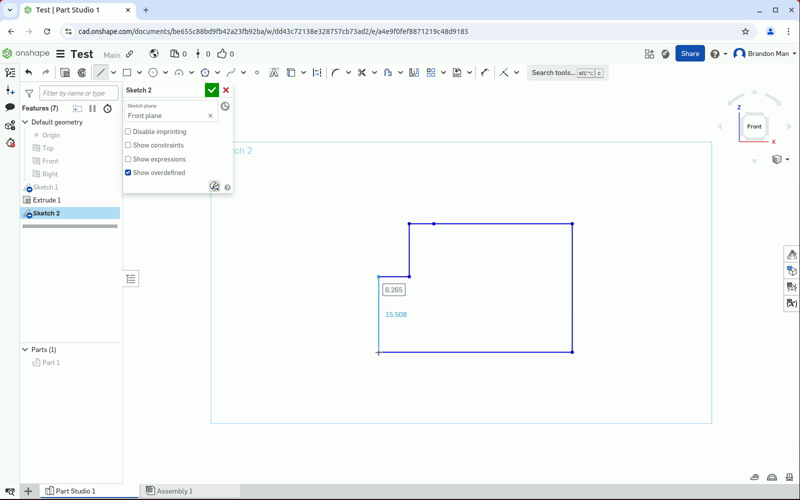
key_up(shift)
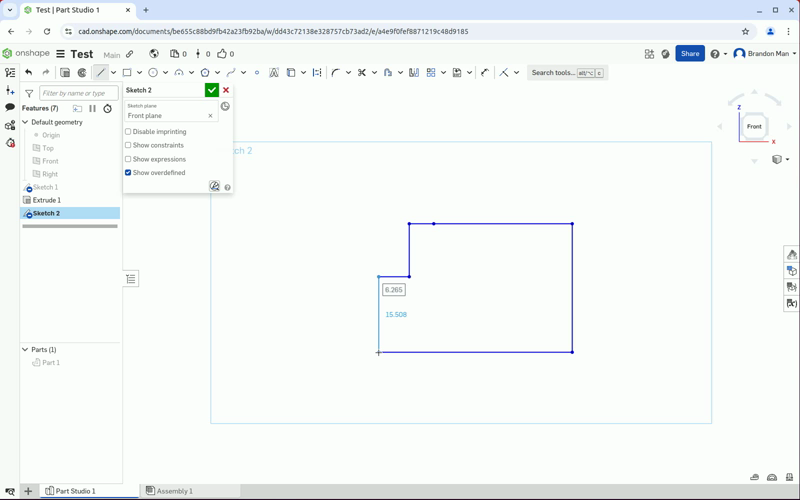
click(378, 352)
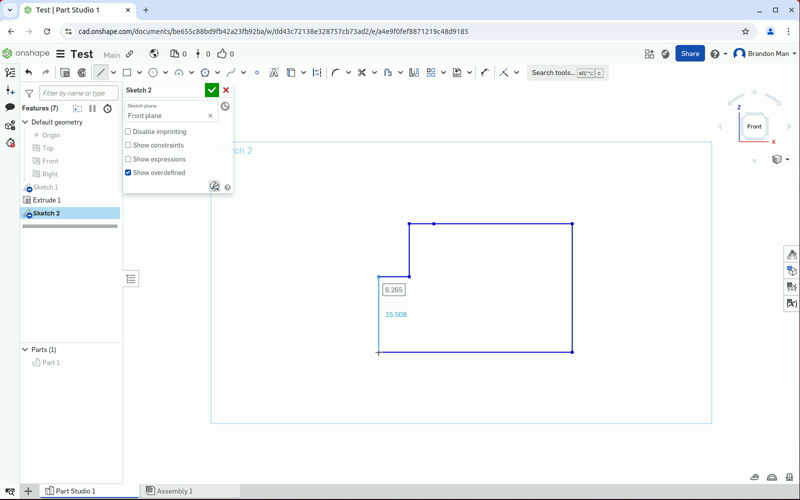
key(esc)
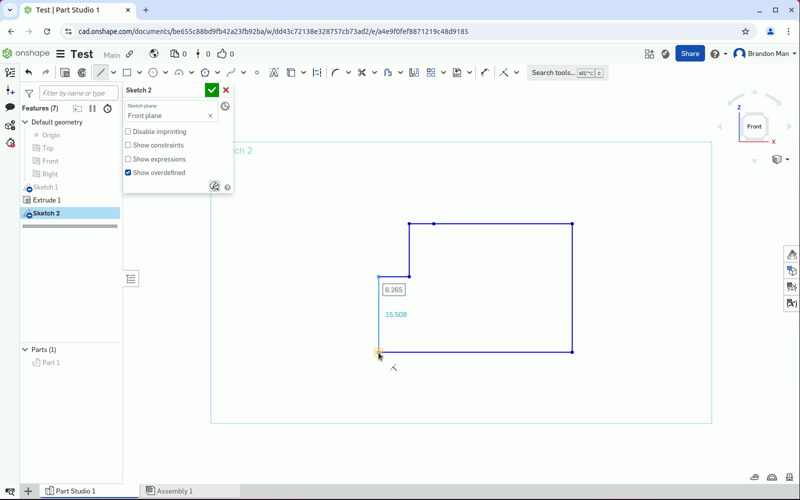
mouse_move(491, 290)
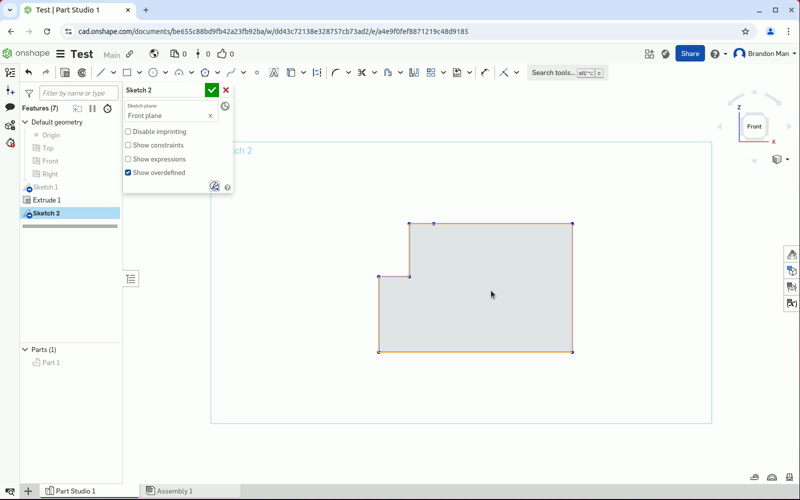
click(491, 290)
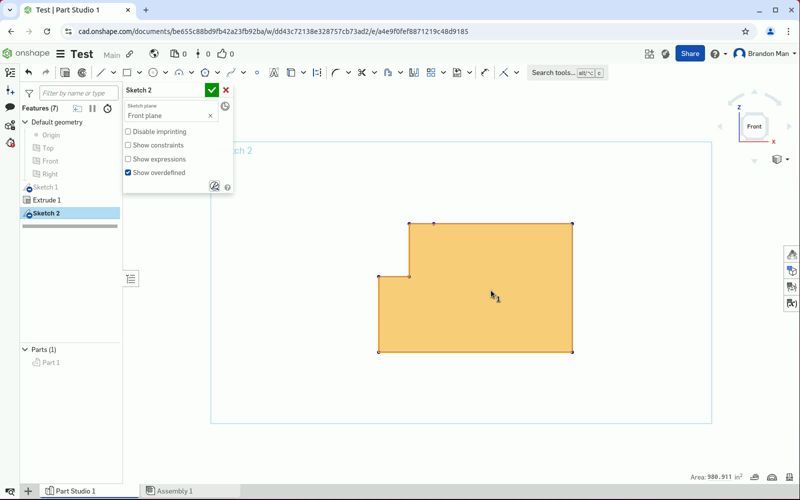
mouse_move(73, 352)
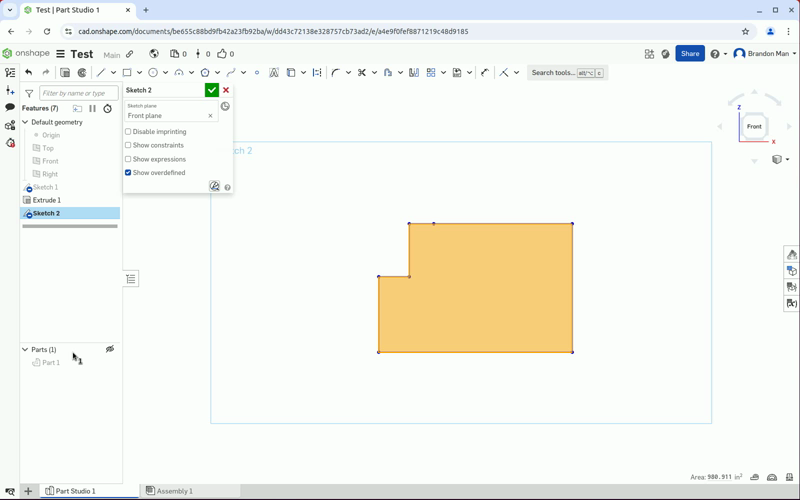
key(shift+y)
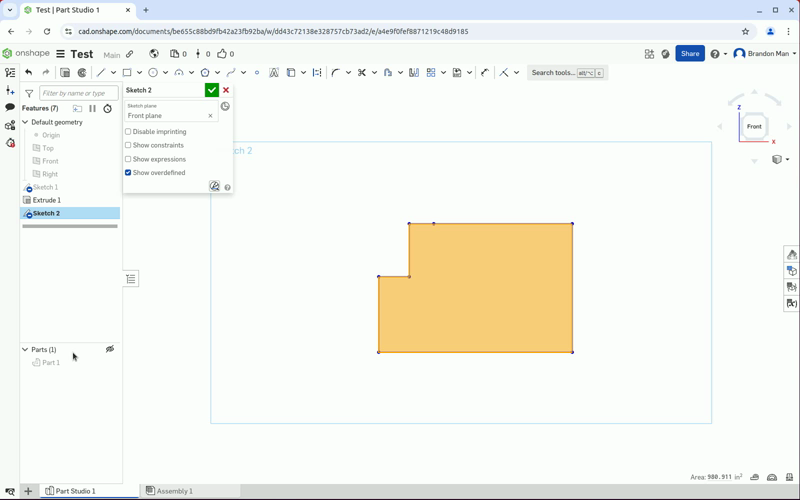
key(shift+e)
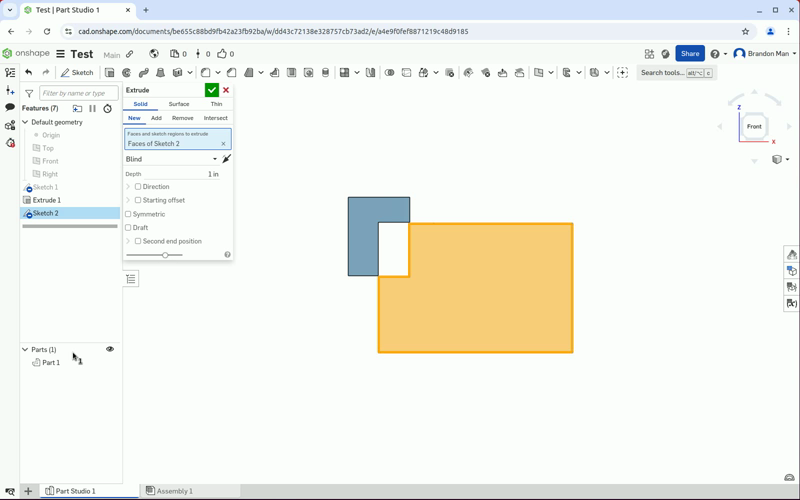
mouse_move(143, 106)
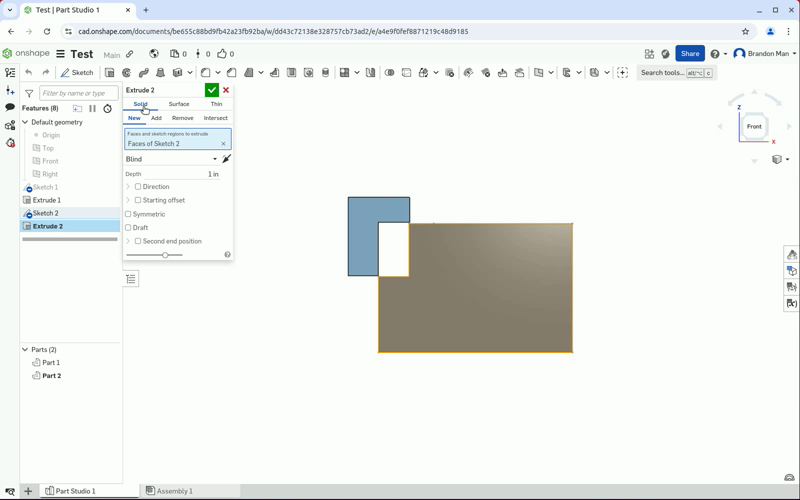
click(143, 106)
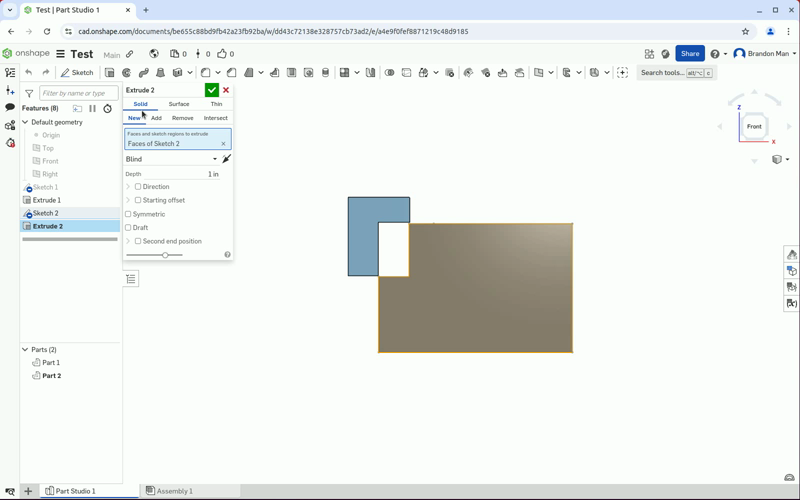
mouse_move(137, 120)
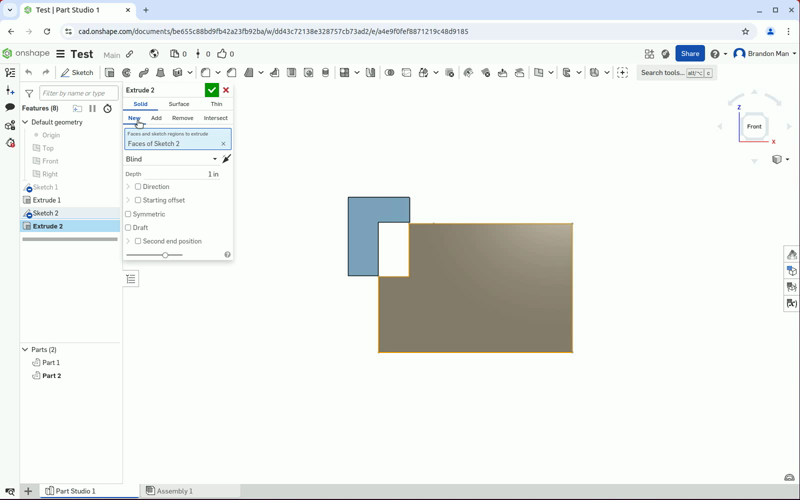
click(137, 120)
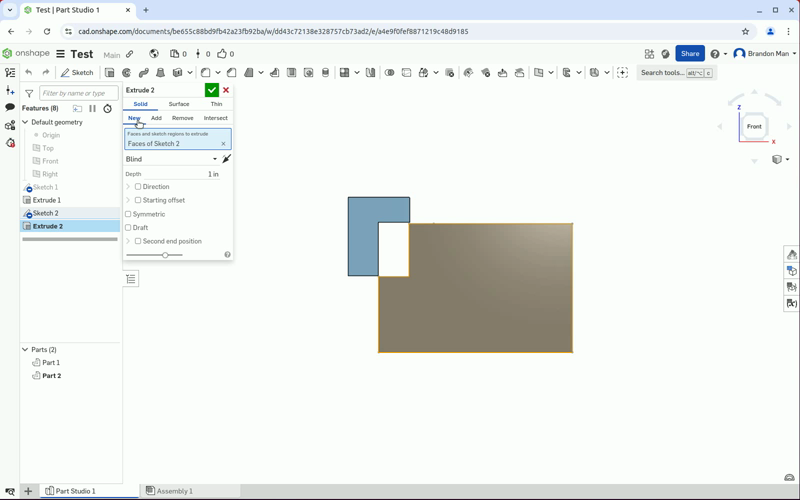
key(tab, 4)
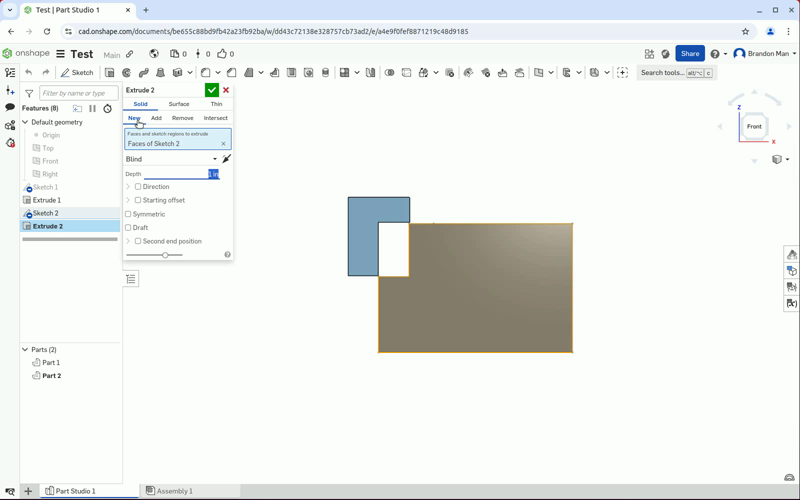
text(11.313)
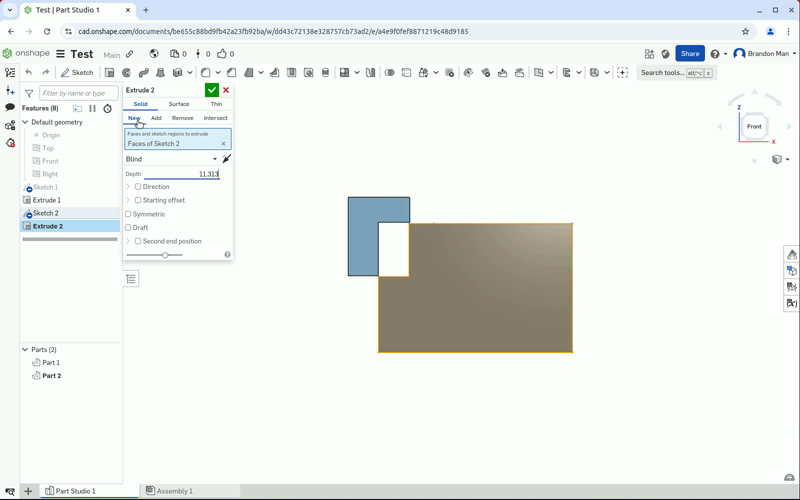
key(enter)
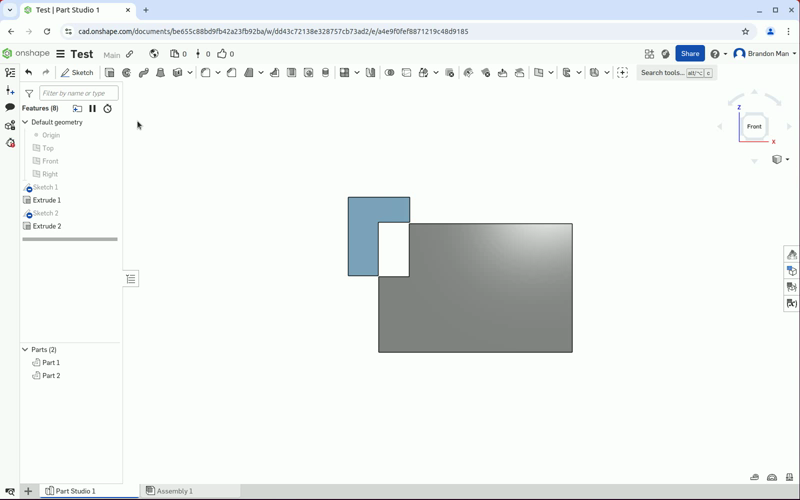
key(shift+h)
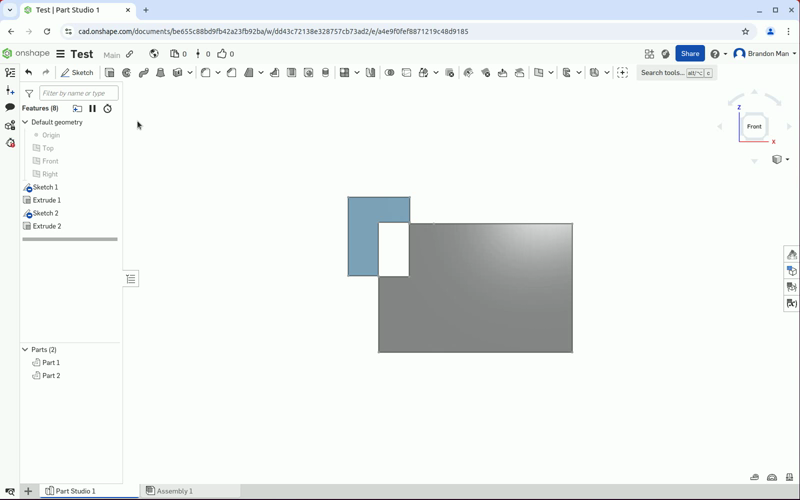
key(shift+h)
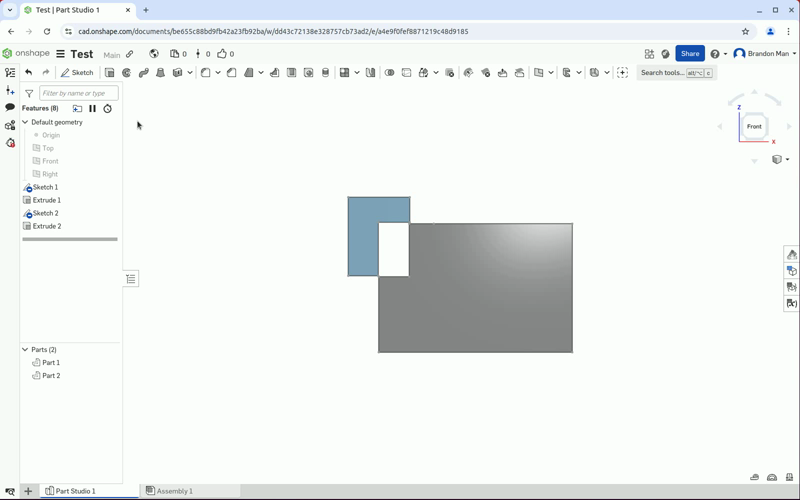
key(shift+7)
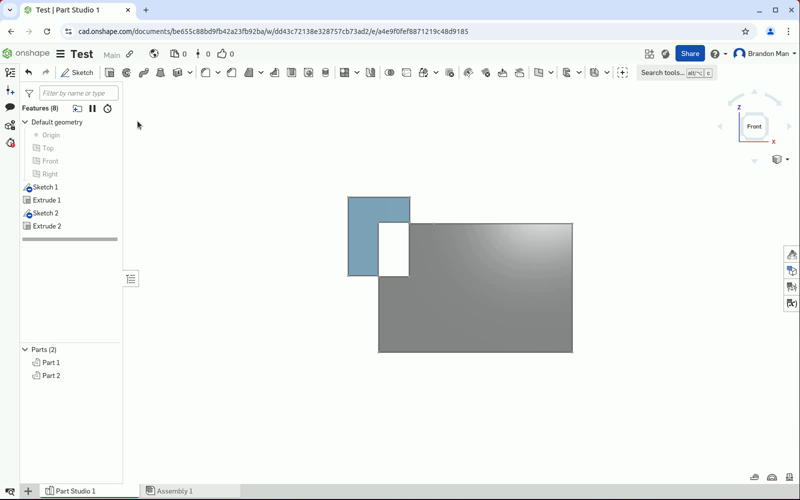
key(left, 2)
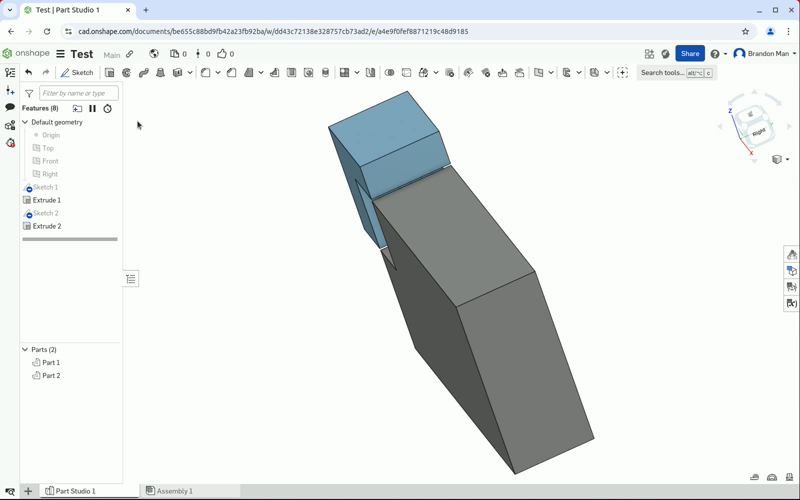
key(down, 2)
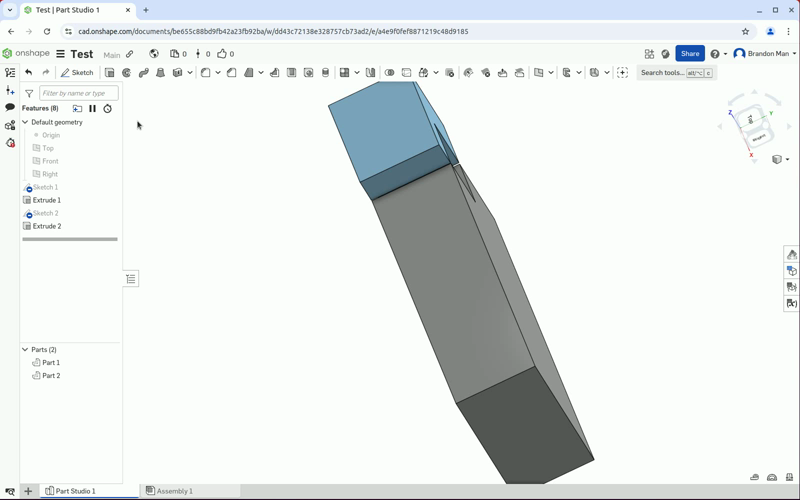
key(up, 2)
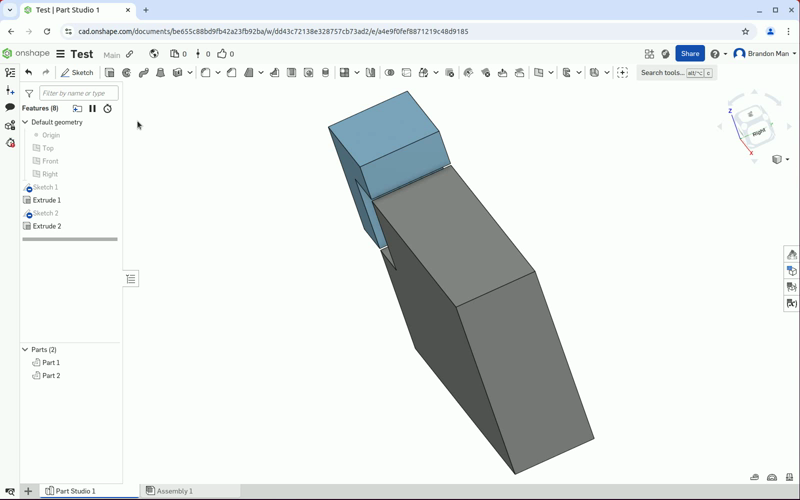
key(right, 2)
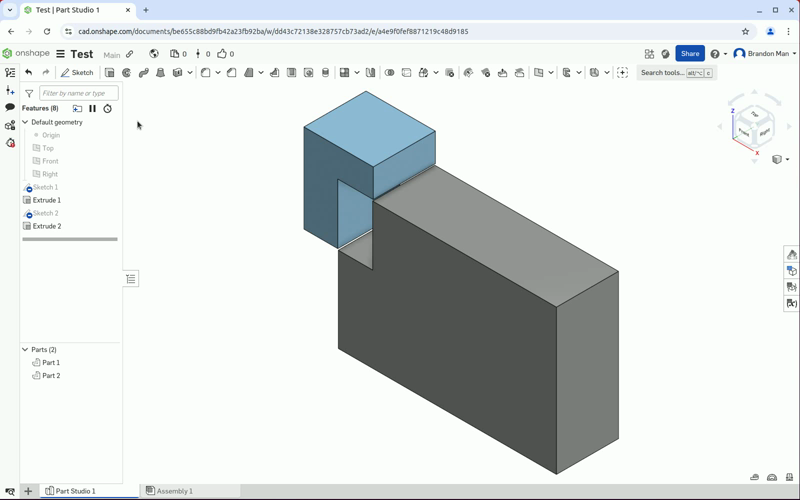
mouse_move(73, 189)
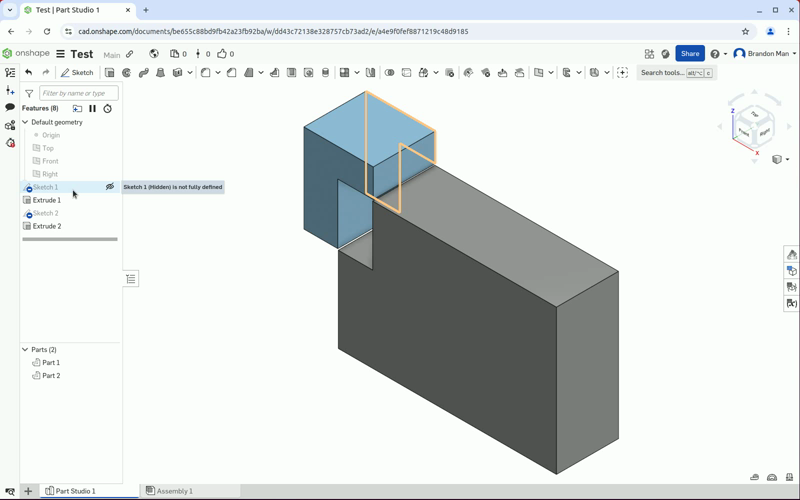
click(73, 189)